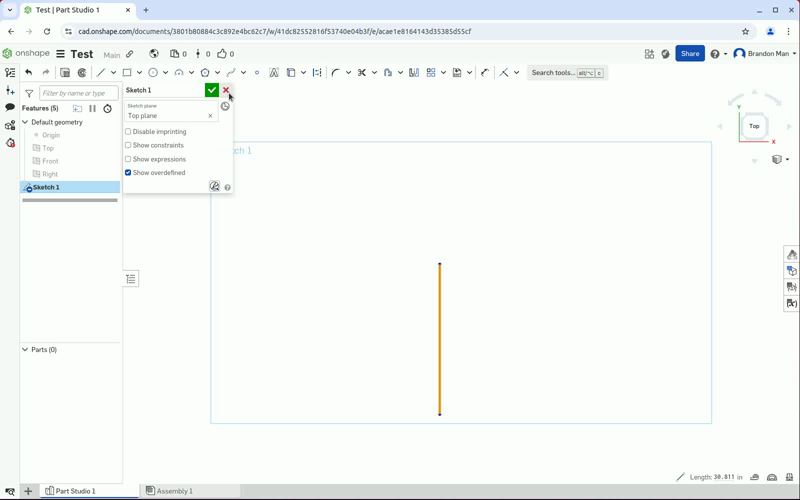
key(shift+h)
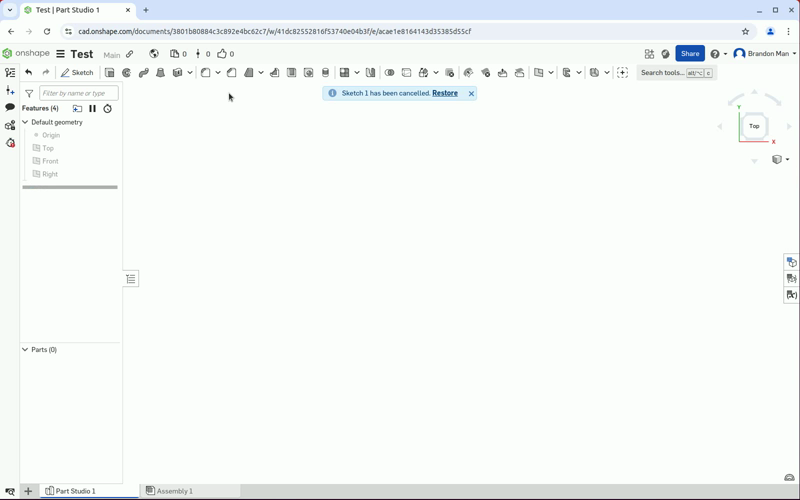
mouse_move(73, 352)
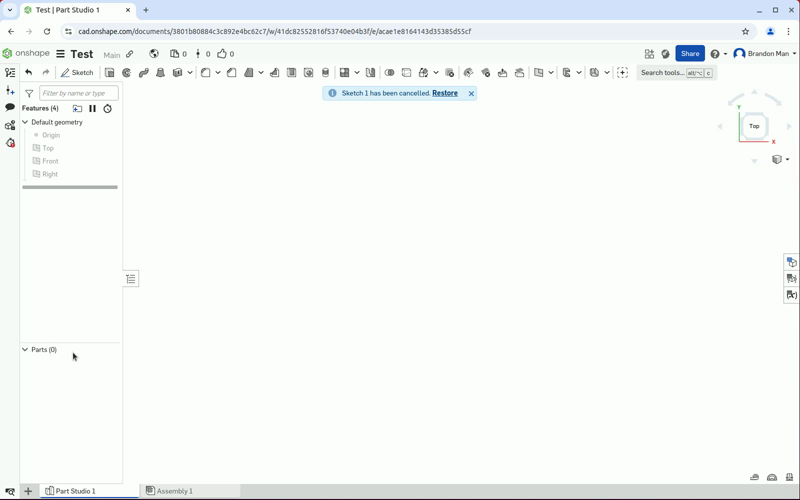
key(y)
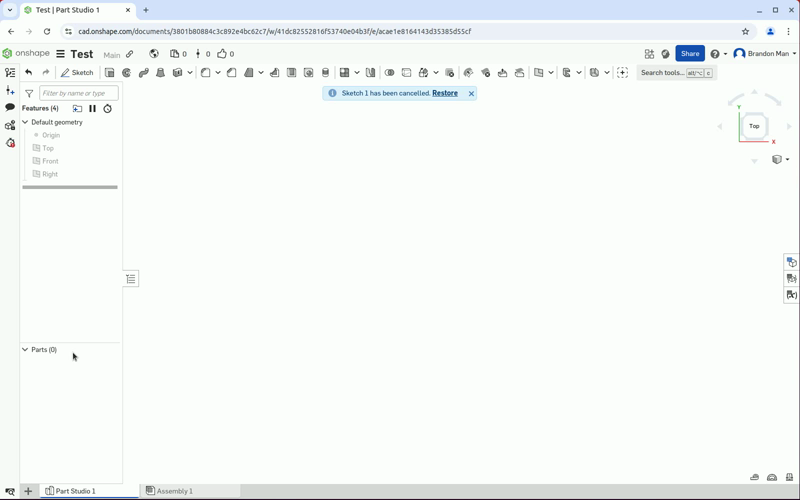
key(shift+p)
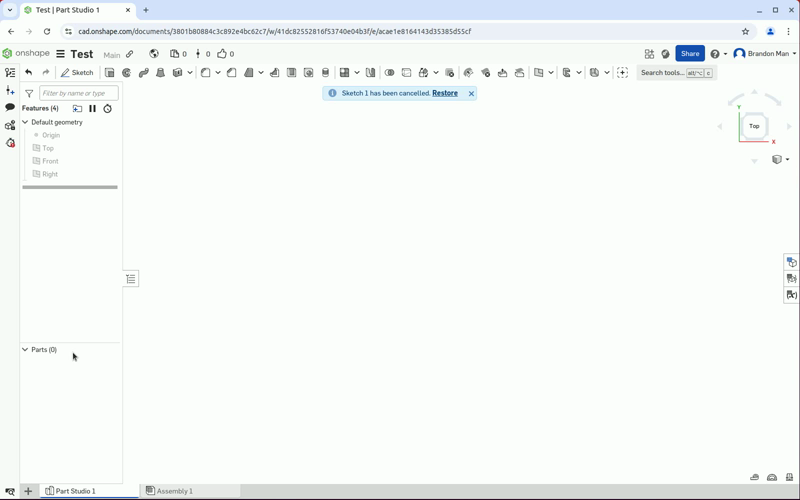
key(space)
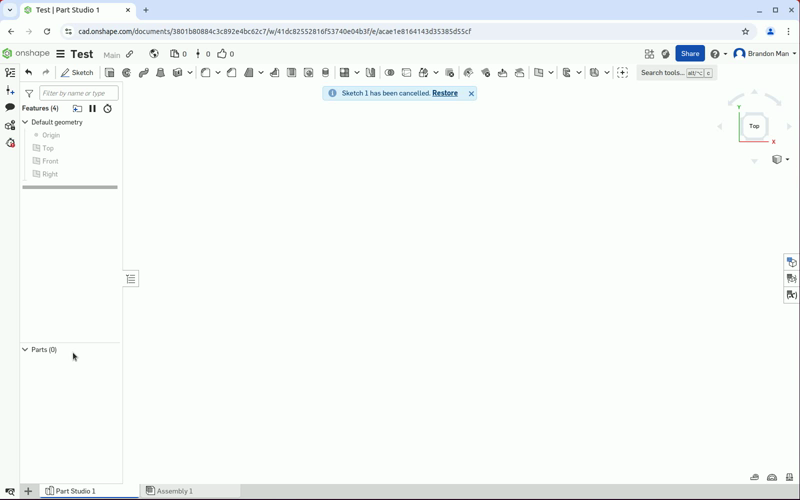
key_down(shift)
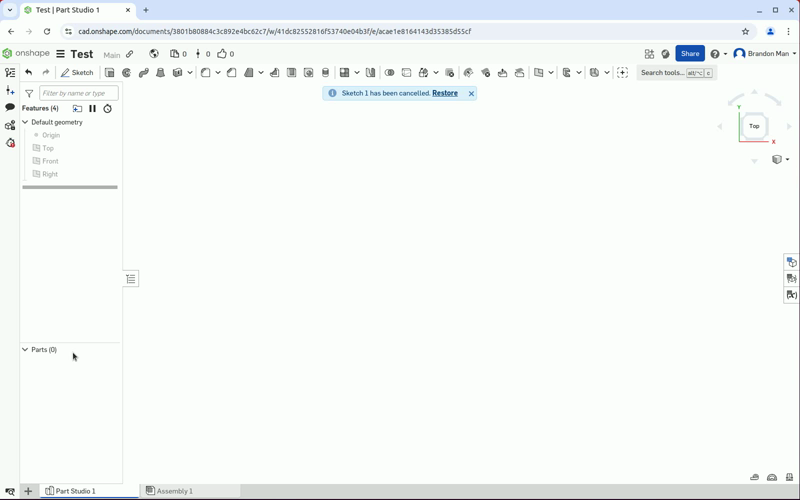
key(up)
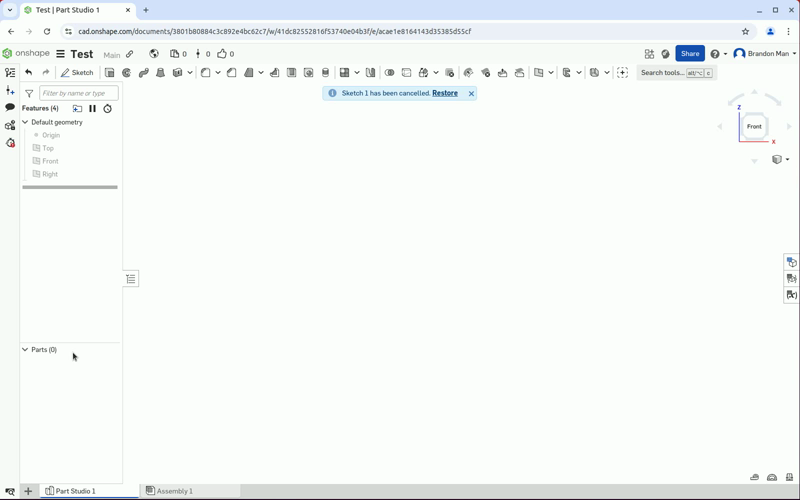
key_up(shift)
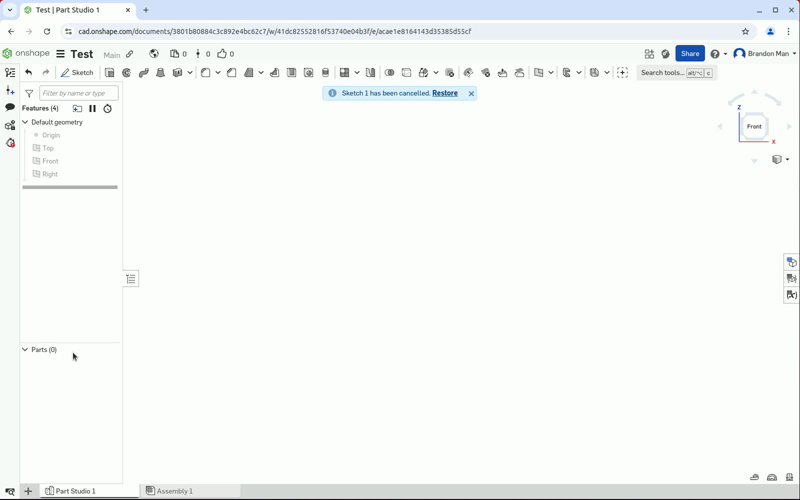
mouse_move(73, 352)
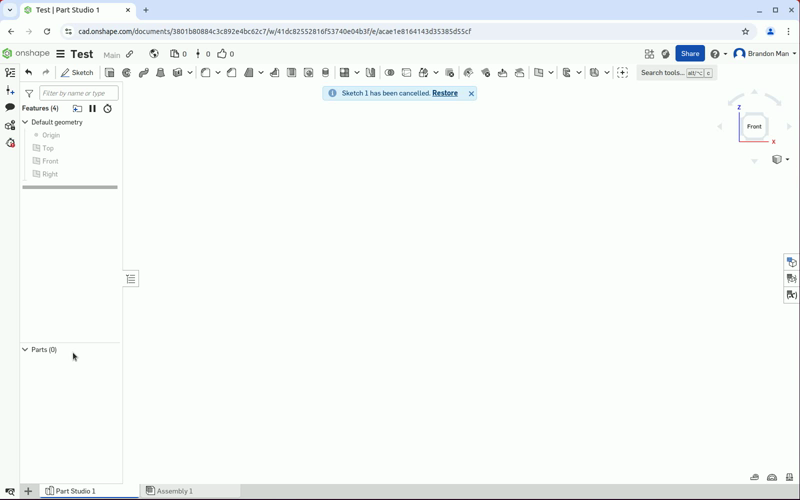
key(shift+y)
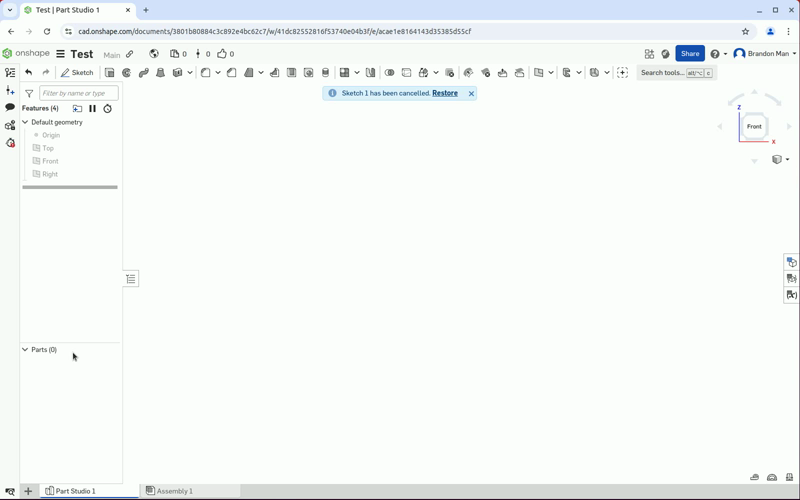
key(shift+s)
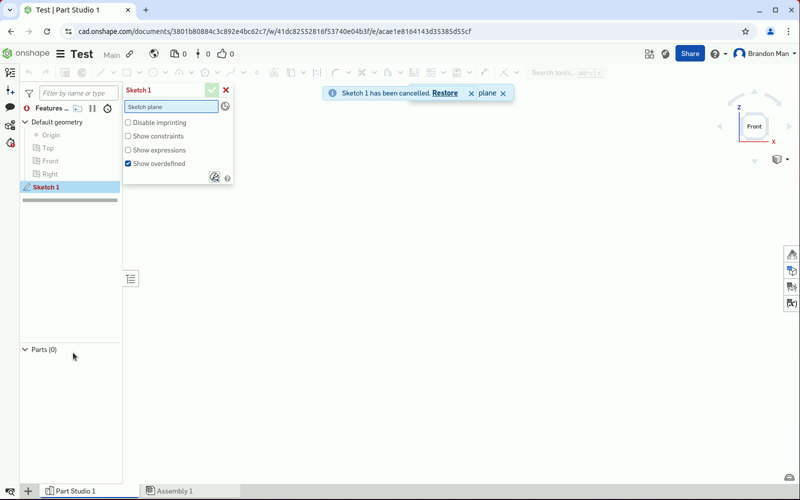
mouse_move(73, 163)
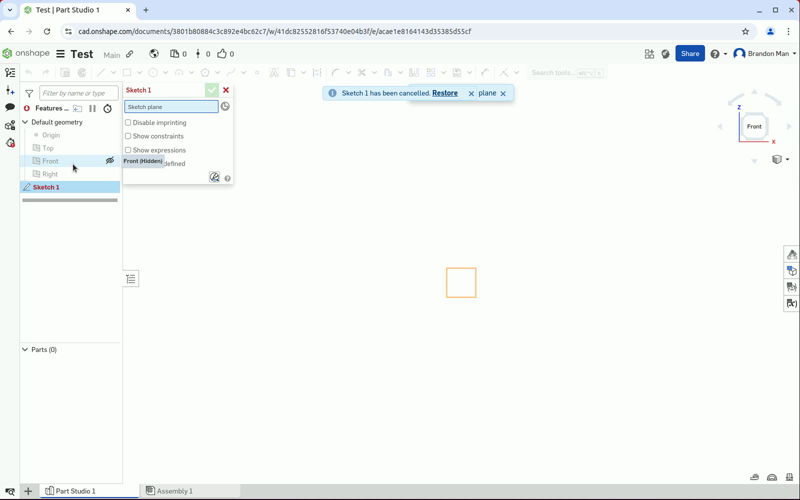
click(73, 163)
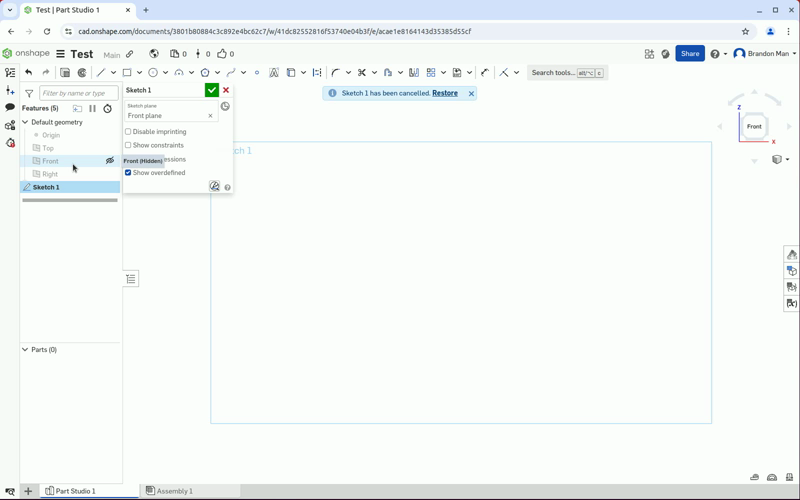
mouse_move(73, 352)
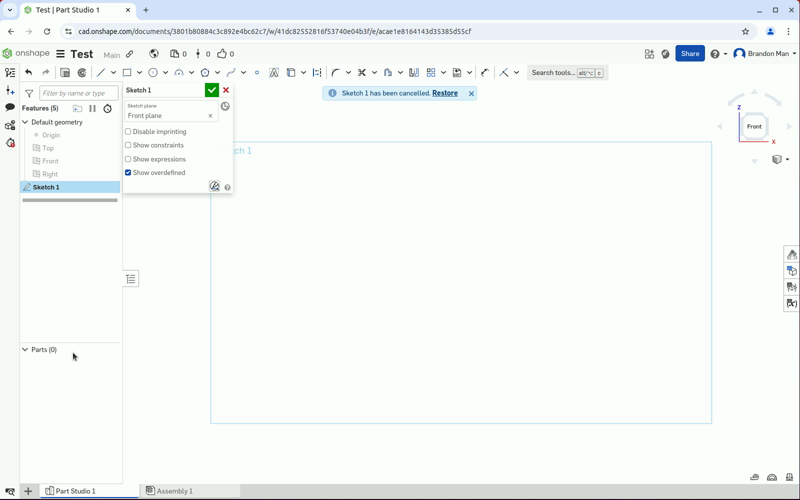
key(y)
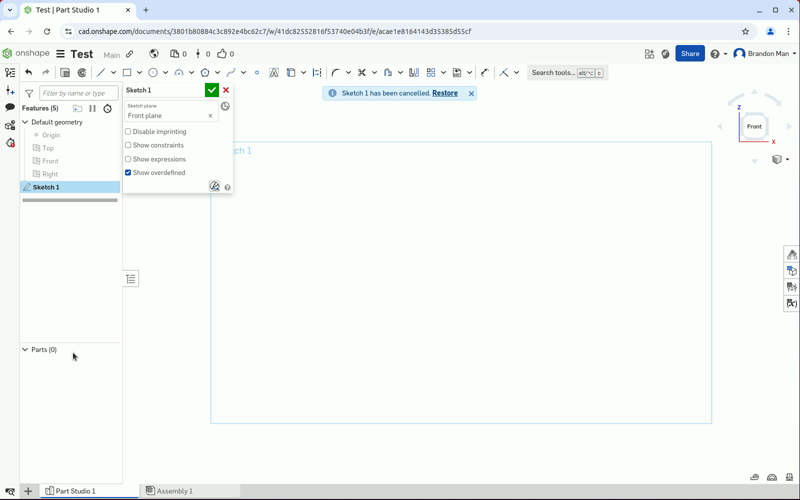
key(l)
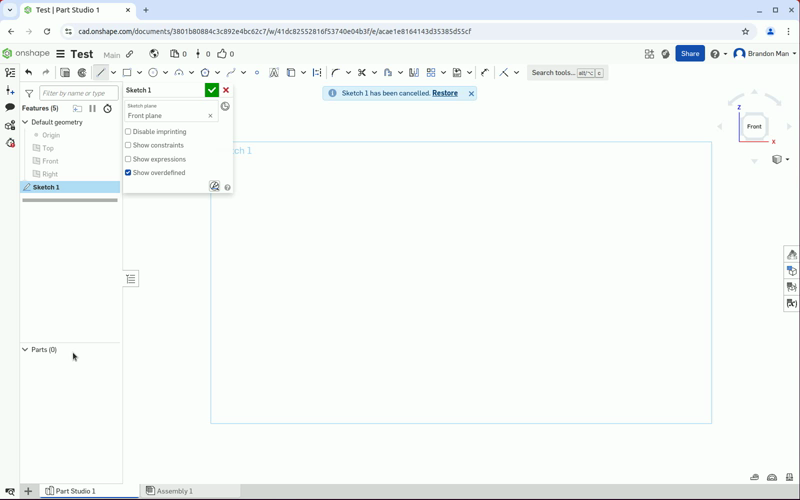
key_down(shift)
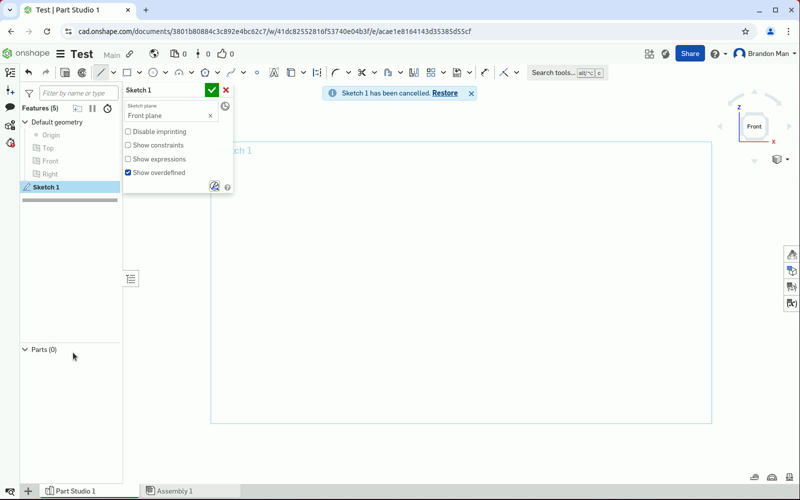
mouse_move(371, 395)
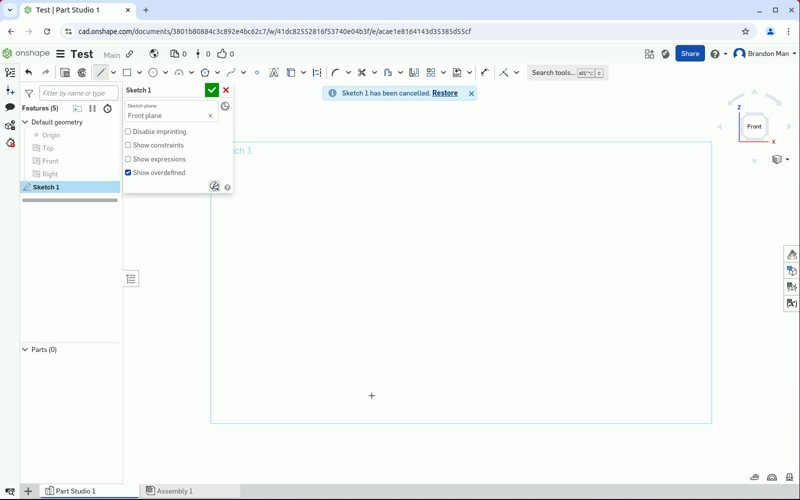
click(371, 395)
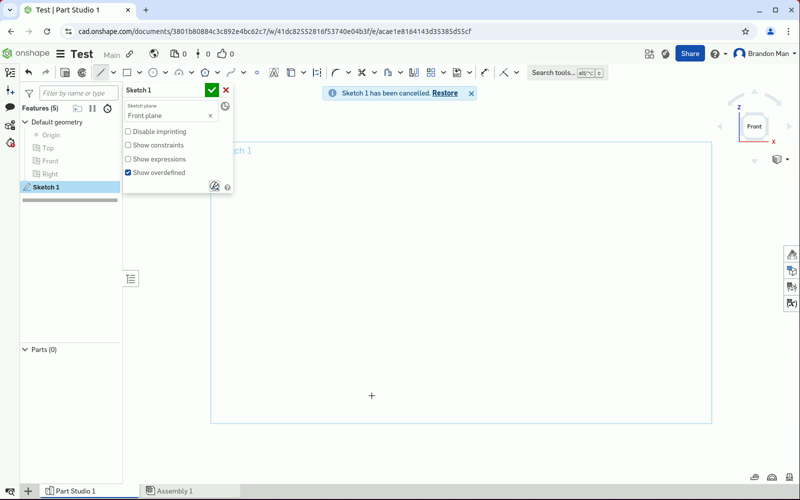
key_up(shift)
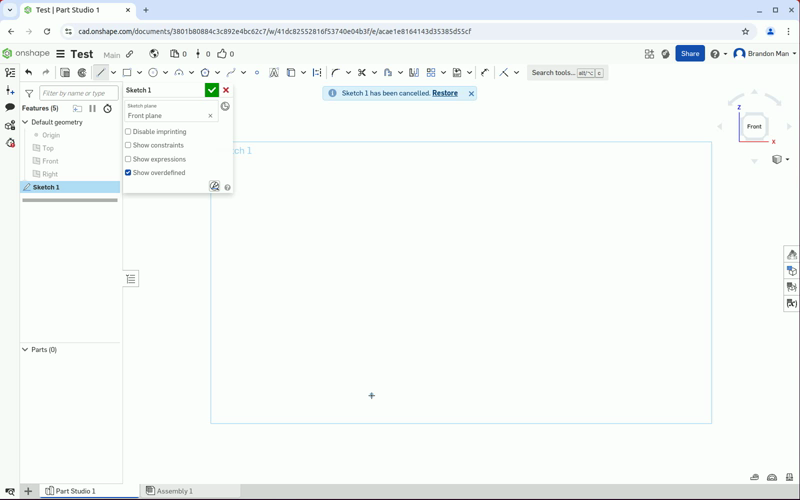
key_down(shift)
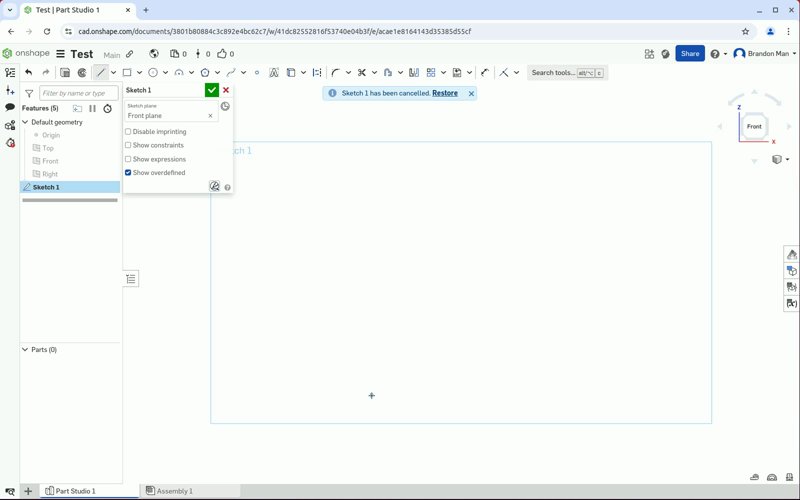
mouse_move(549, 395)
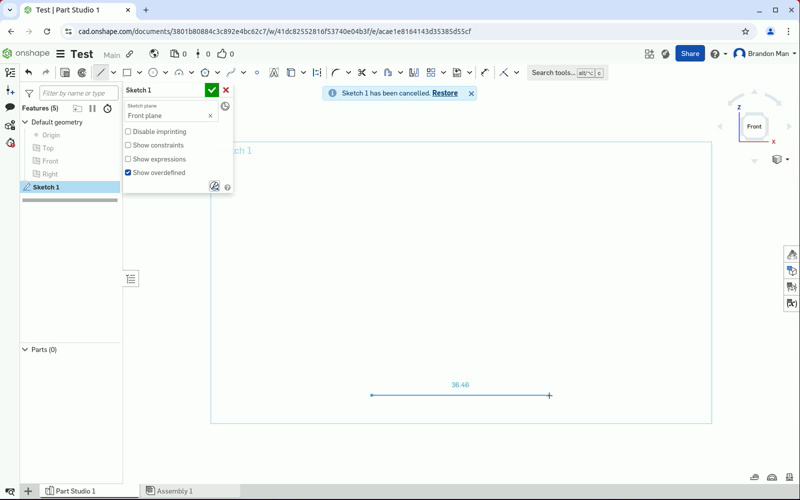
click(549, 395)
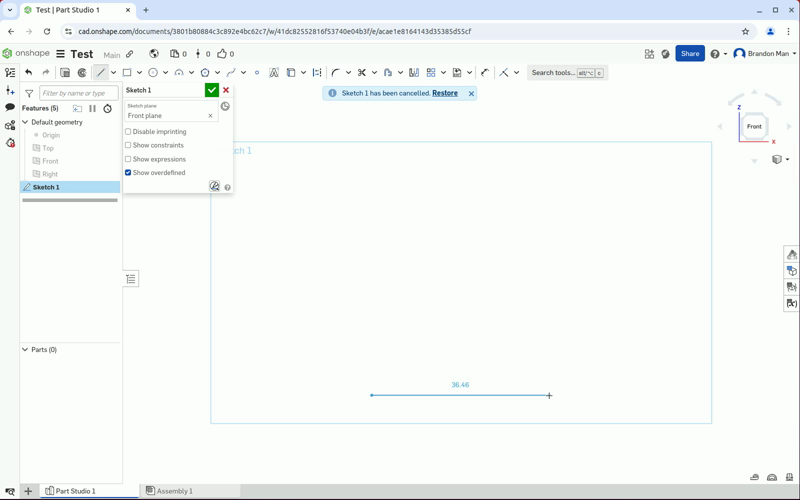
key_up(shift)
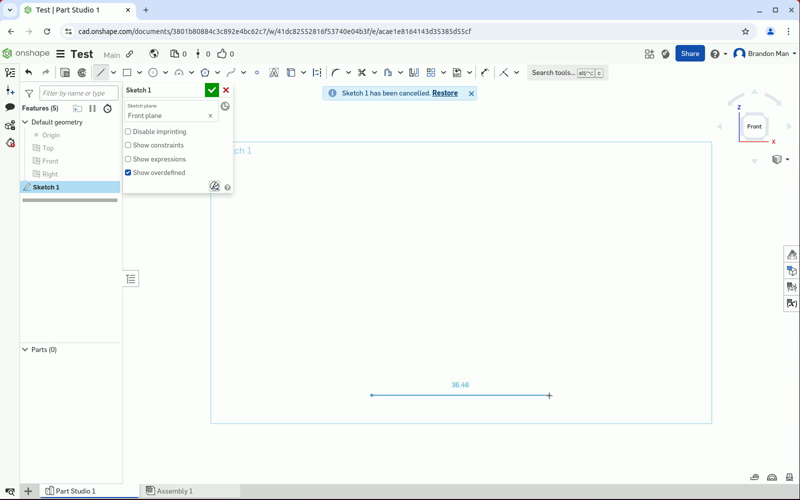
key_down(shift)
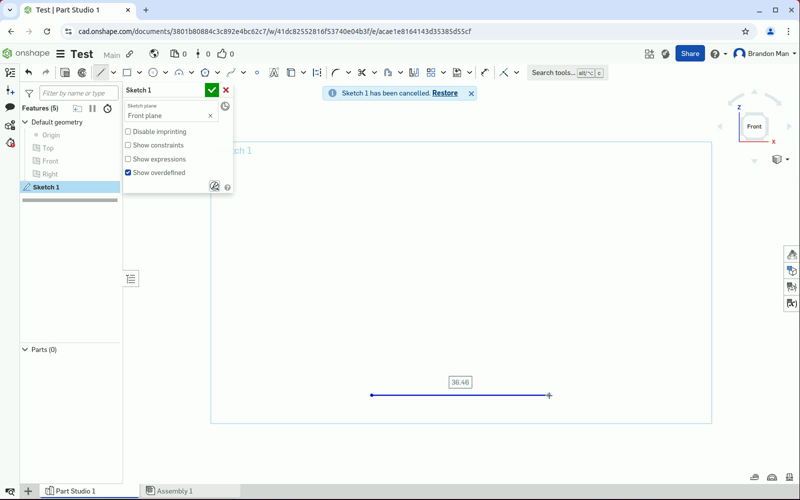
mouse_move(579, 395)
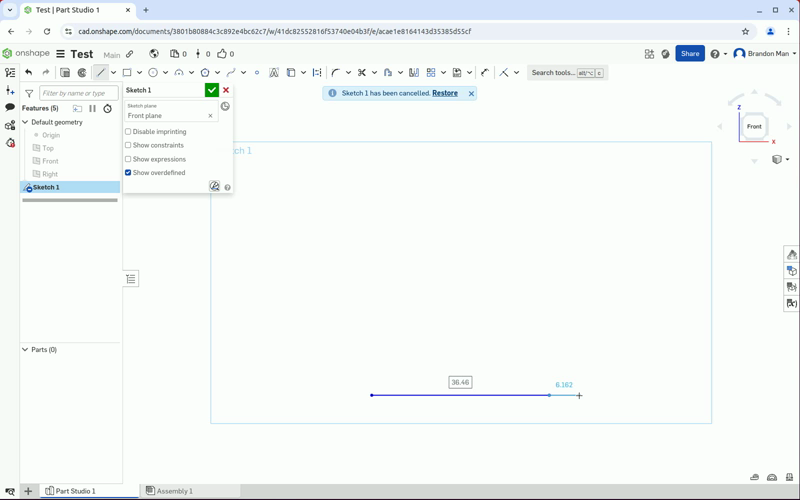
mouse_move(549, 380)
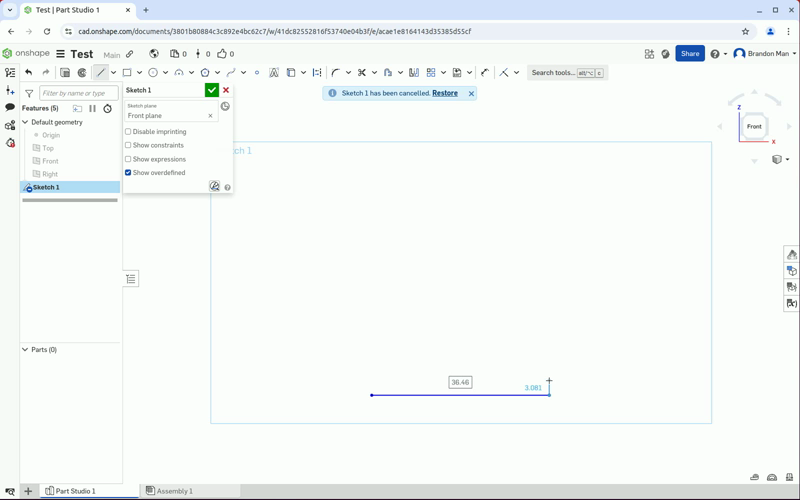
click(549, 380)
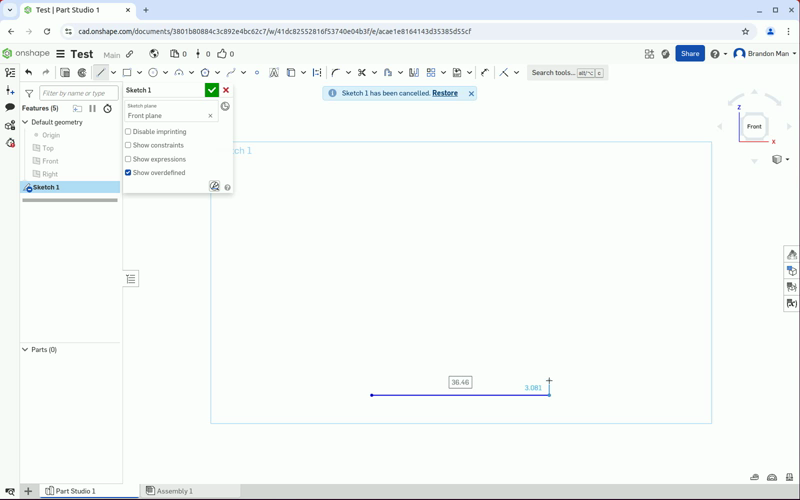
key_up(shift)
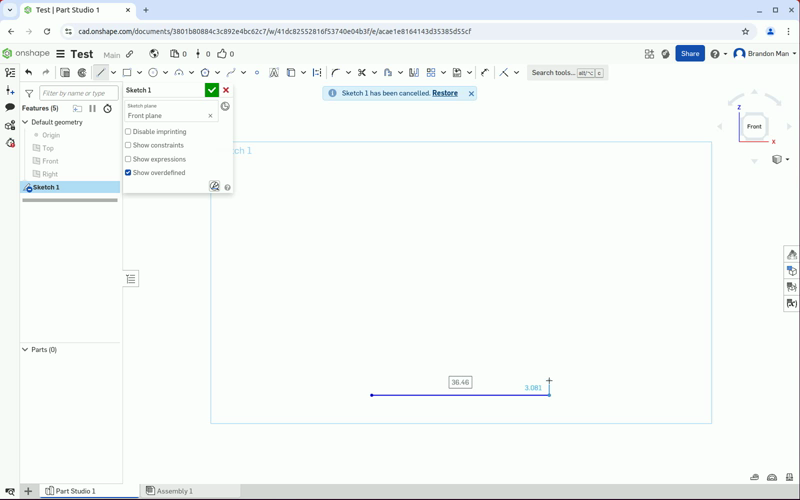
key_down(shift)
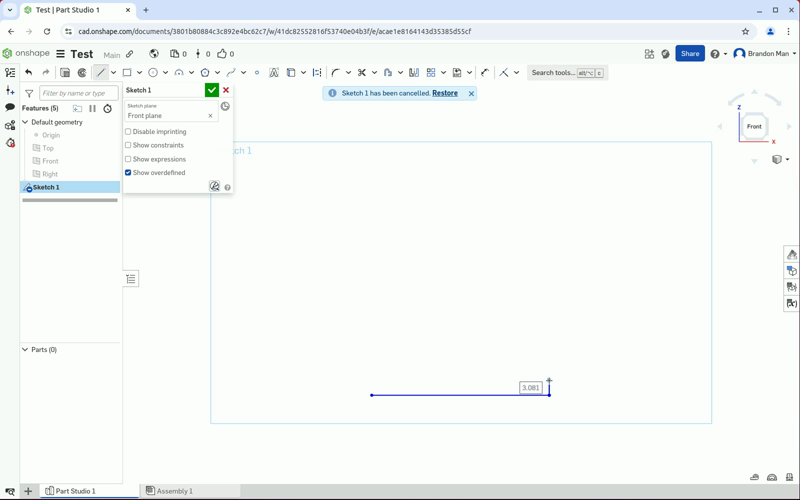
mouse_move(371, 380)
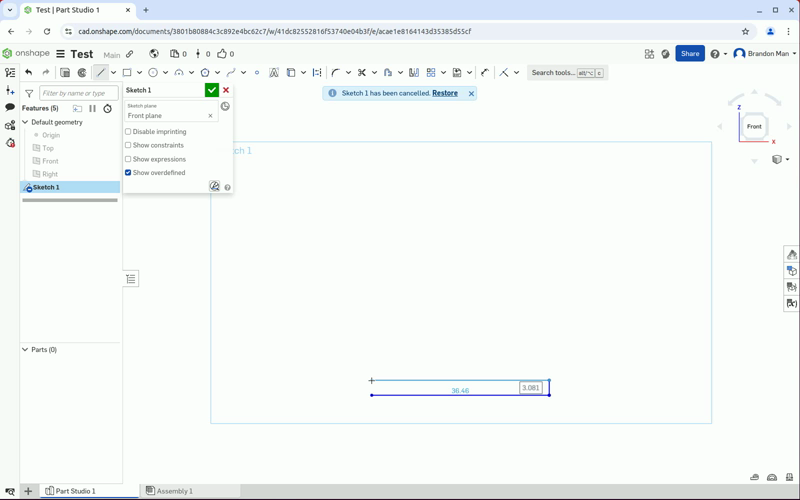
click(371, 380)
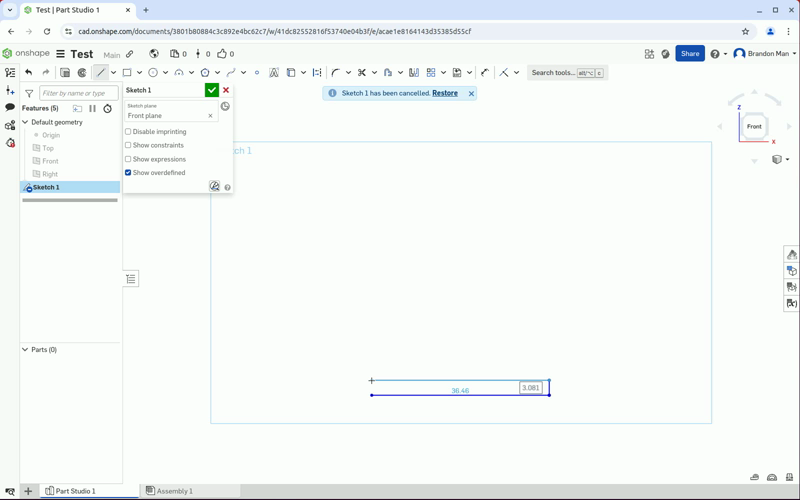
key_up(shift)
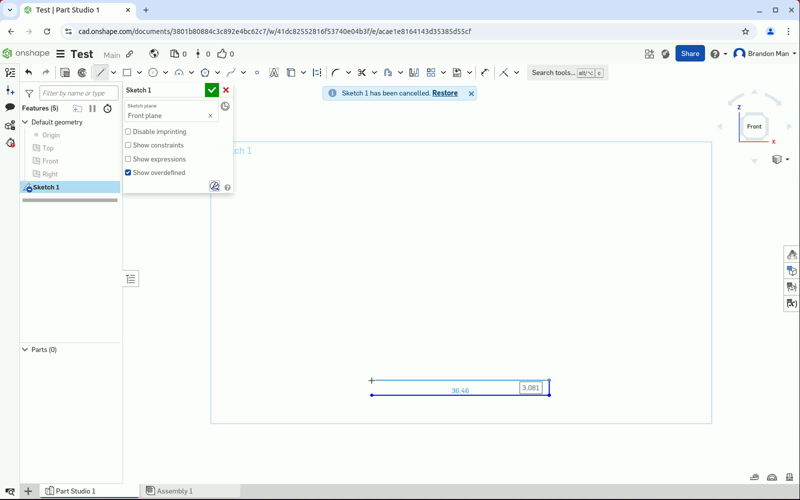
mouse_move(401, 380)
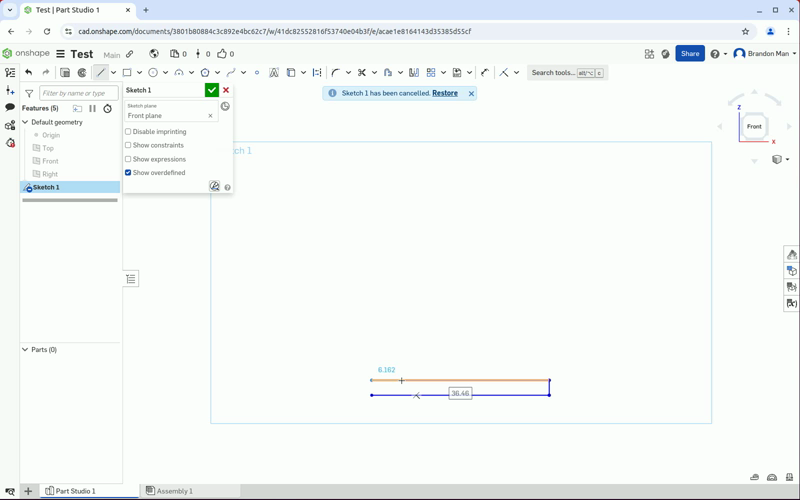
key_down(shift)
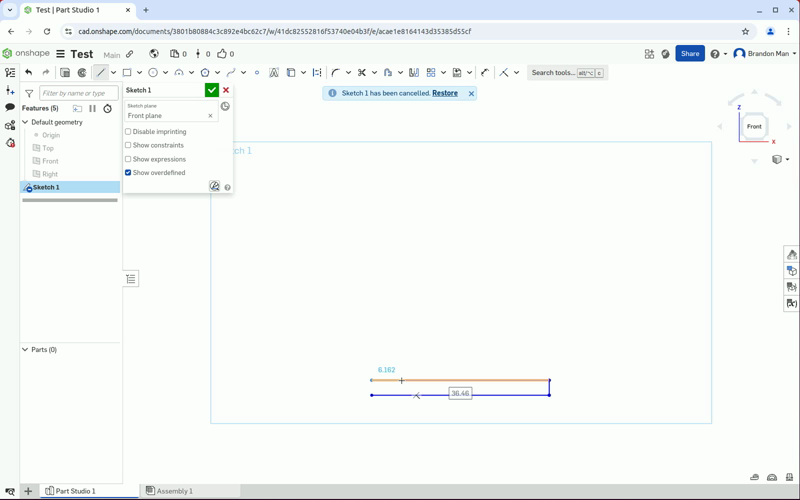
mouse_move(371, 395)
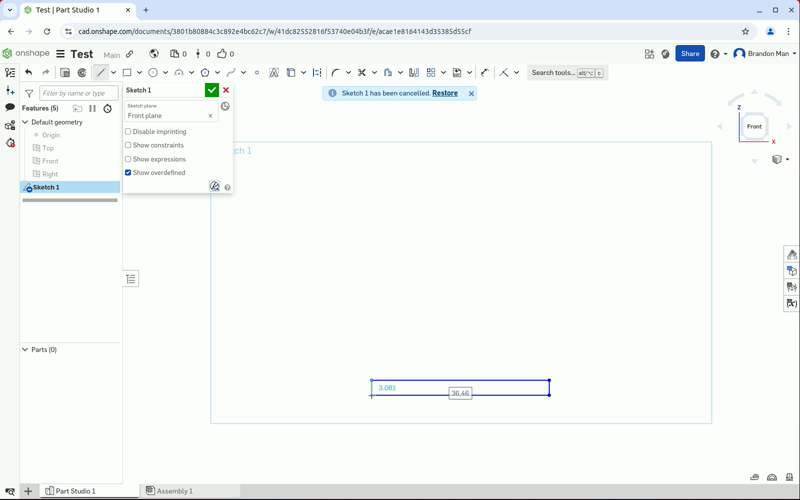
key_up(shift)
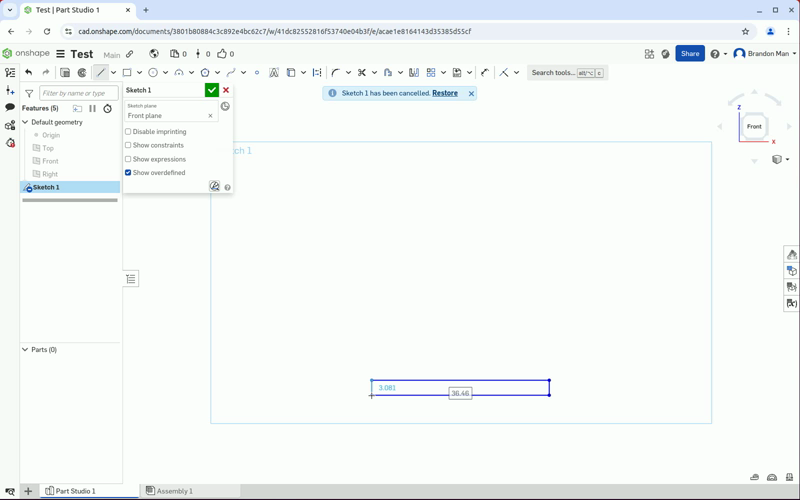
click(371, 395)
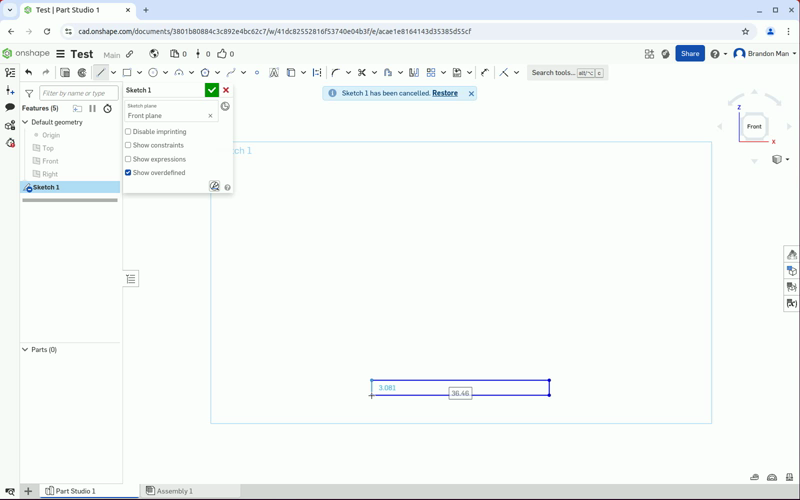
key(esc)
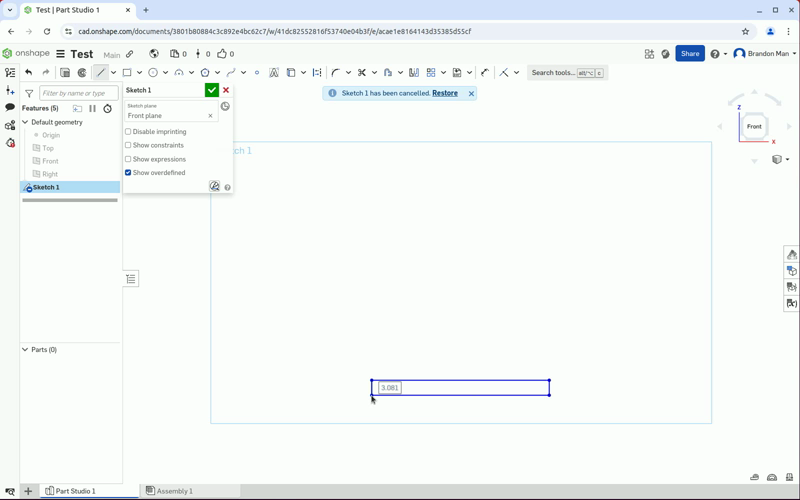
mouse_move(386, 384)
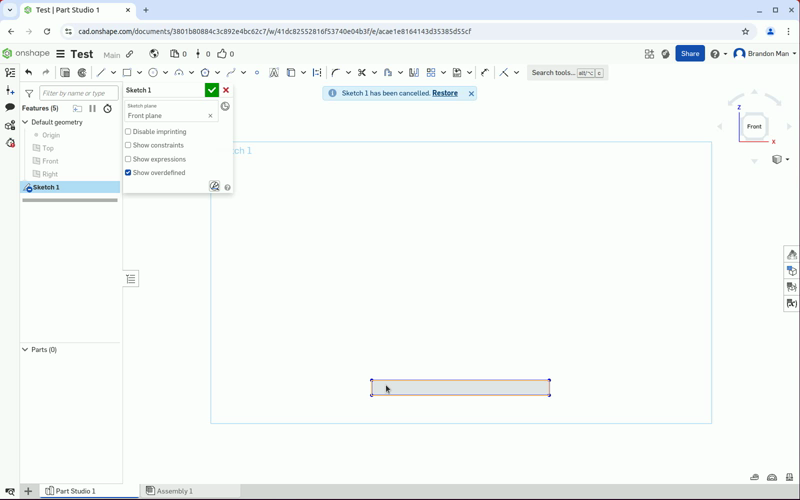
click(386, 384)
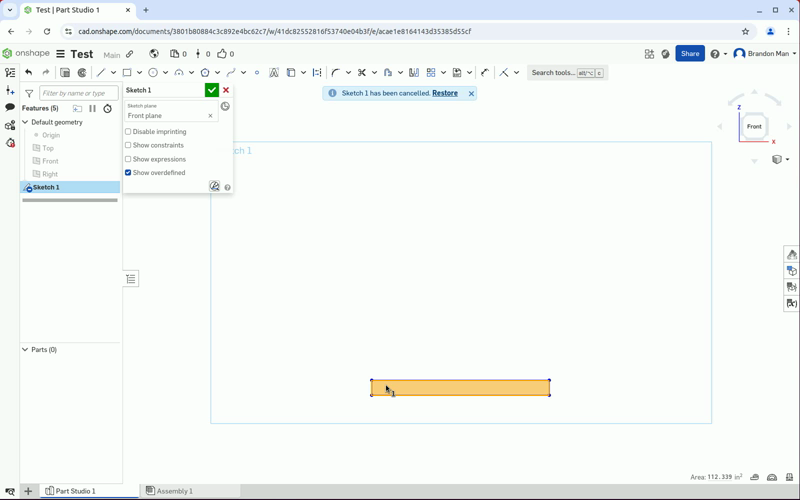
mouse_move(73, 352)
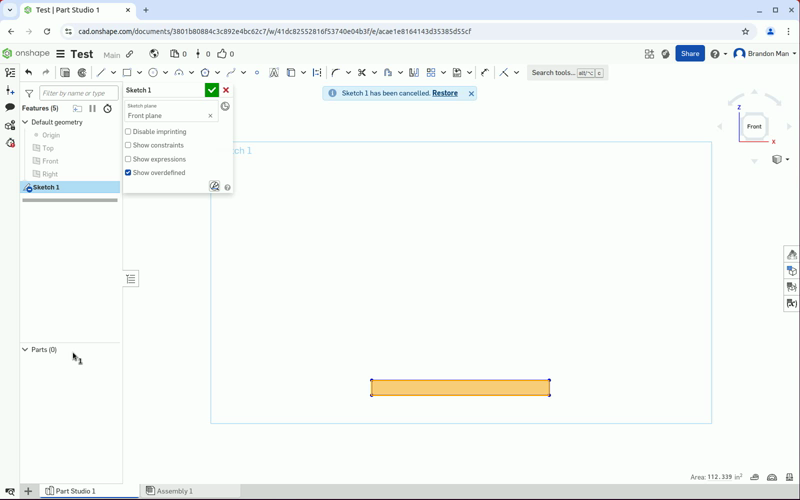
key(shift+y)
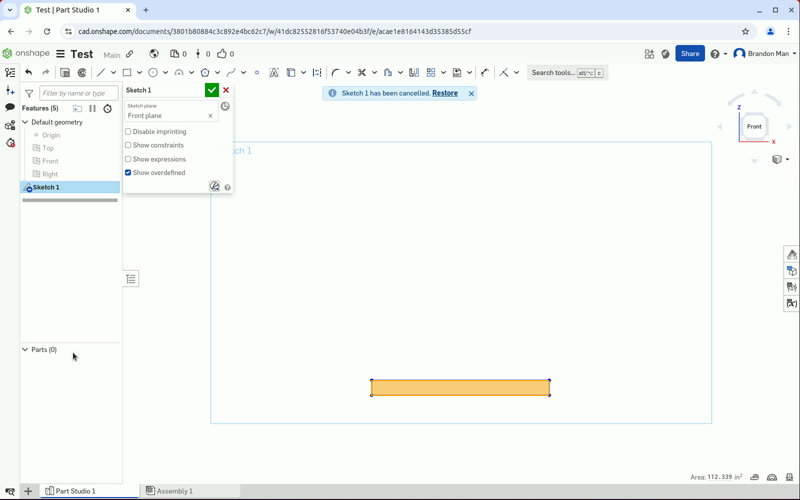
key(shift+e)
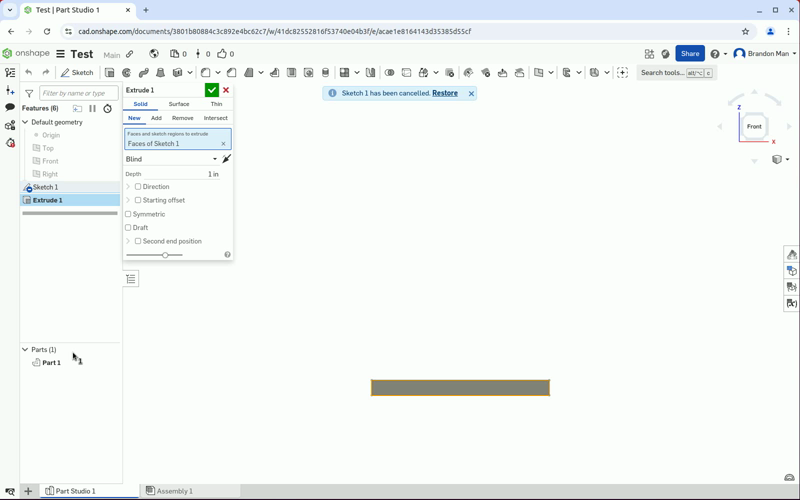
mouse_move(143, 106)
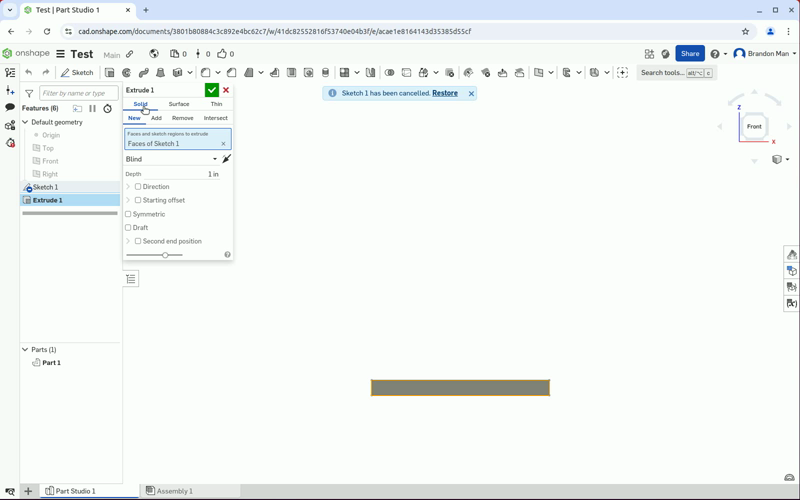
click(143, 106)
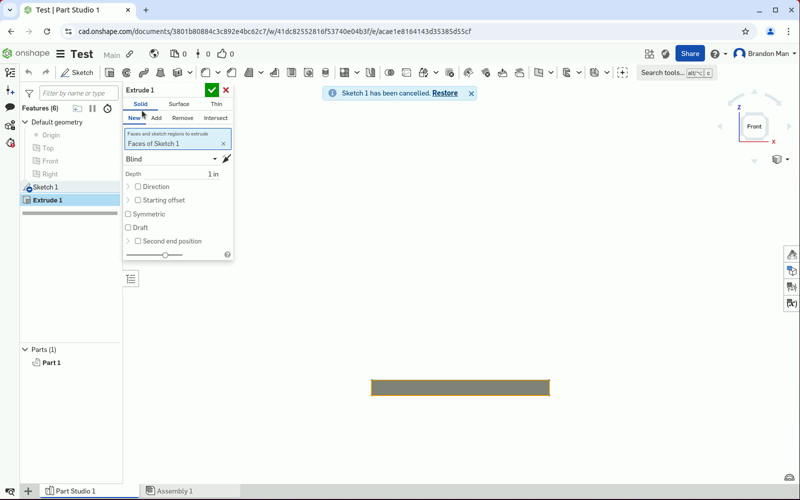
mouse_move(137, 120)
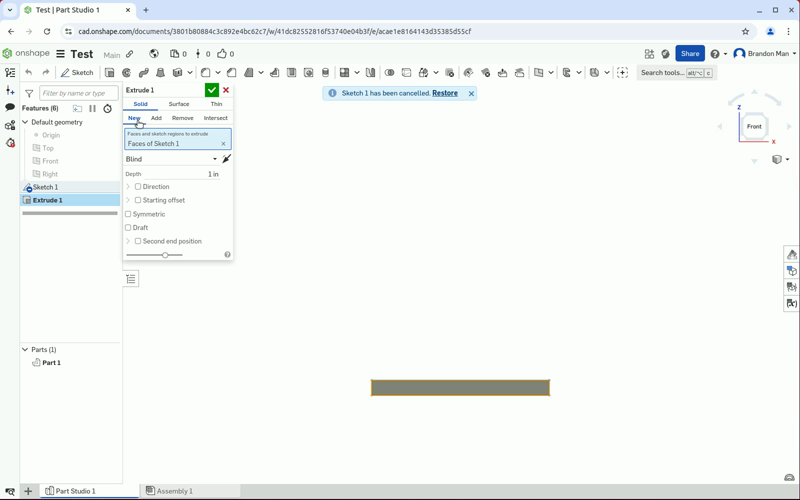
click(137, 120)
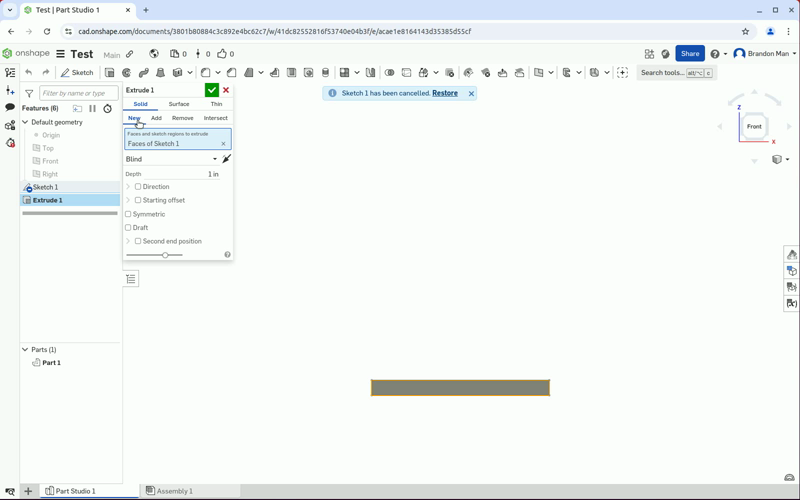
key(tab, 4)
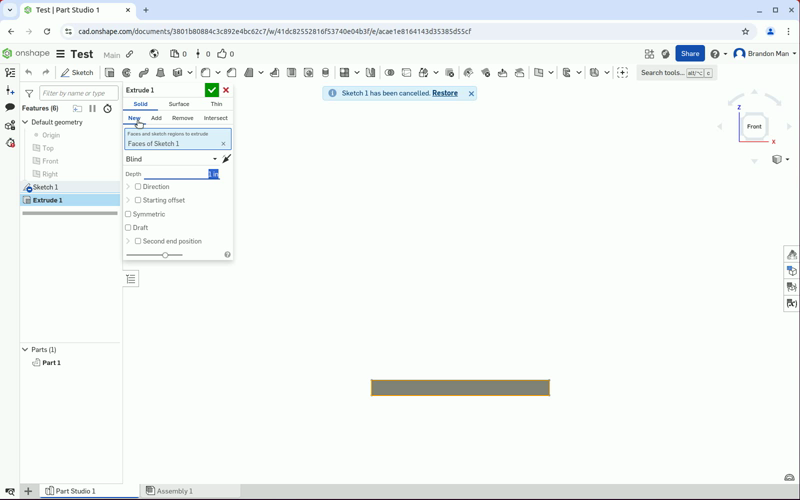
text(7.703)
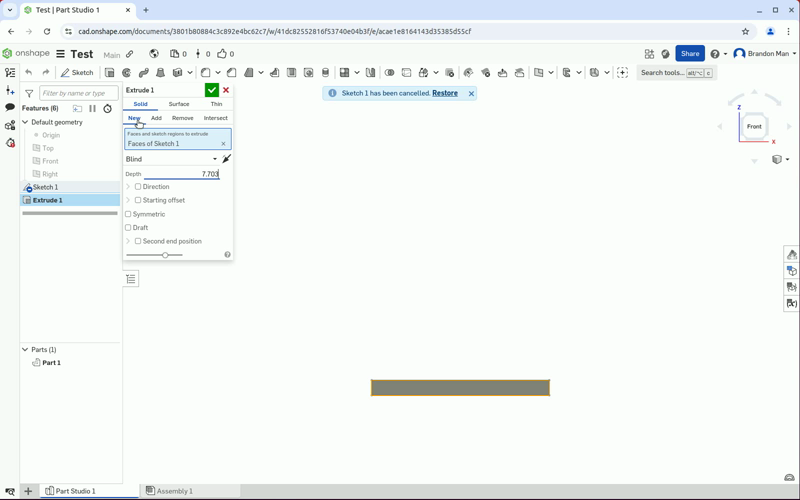
key(enter)
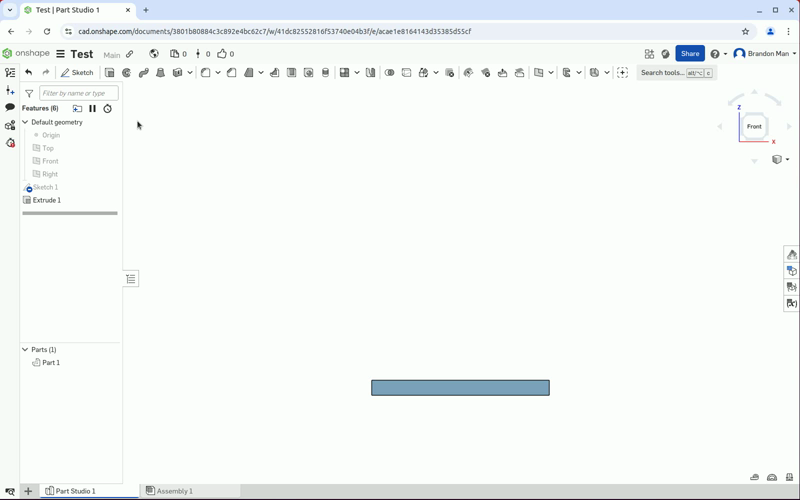
key(shift+h)
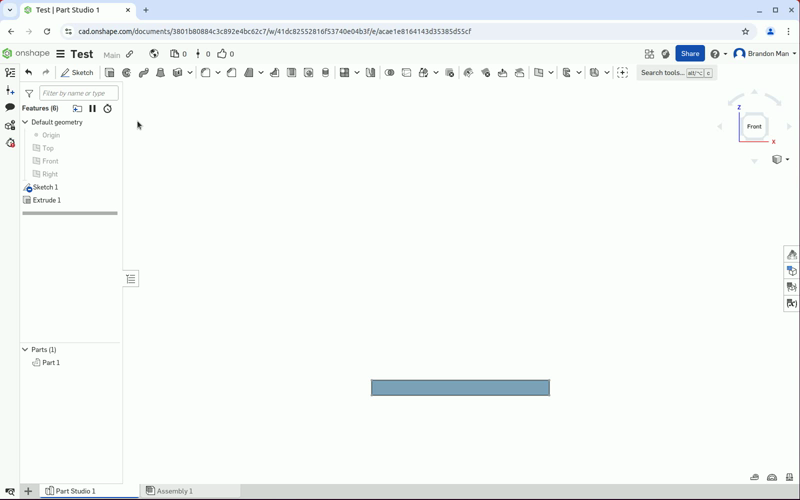
key(shift+h)
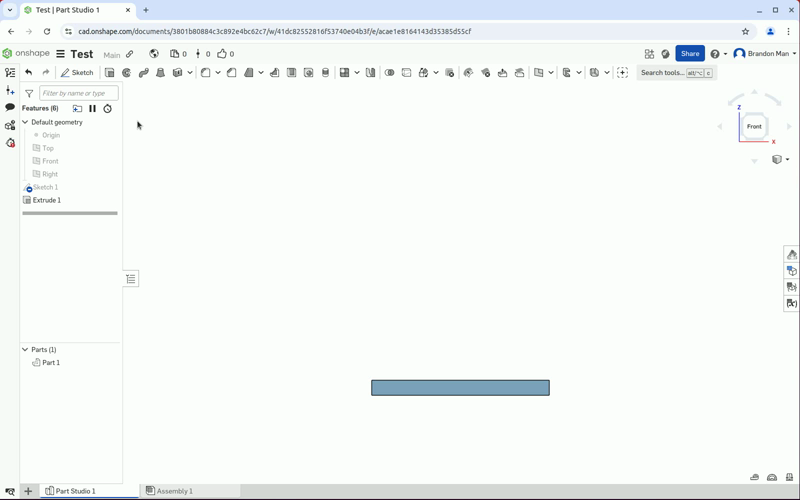
mouse_move(73, 189)
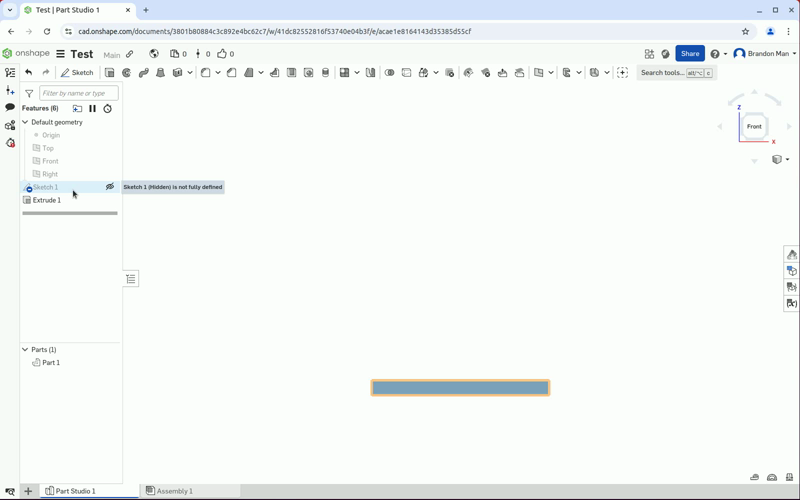
click(73, 189)
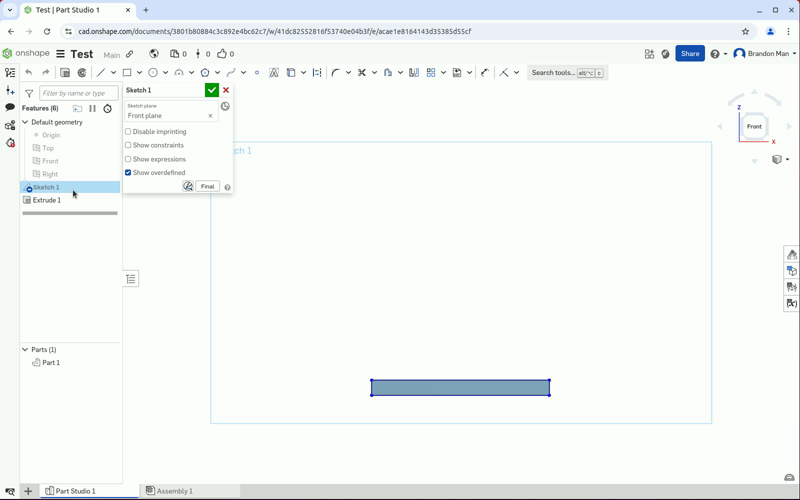
mouse_move(229, 92)
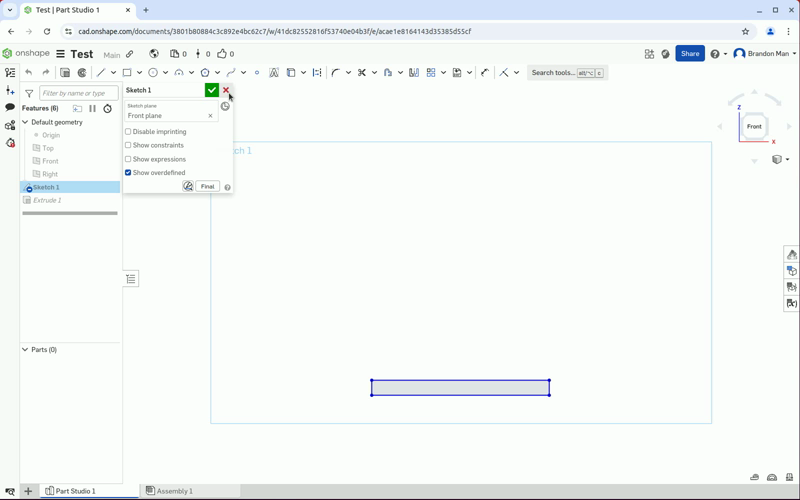
click(229, 92)
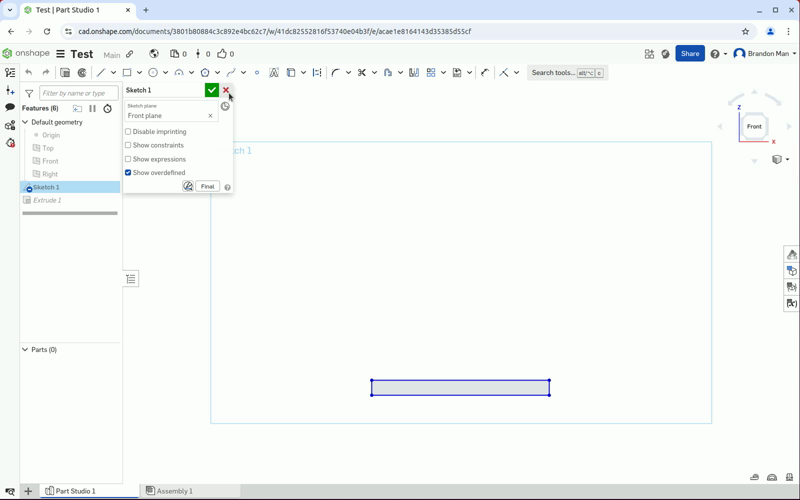
key(shift+s)
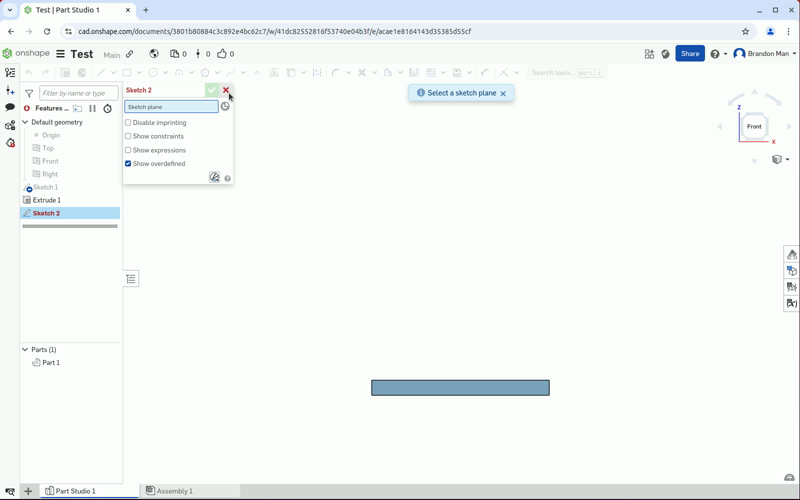
mouse_move(73, 163)
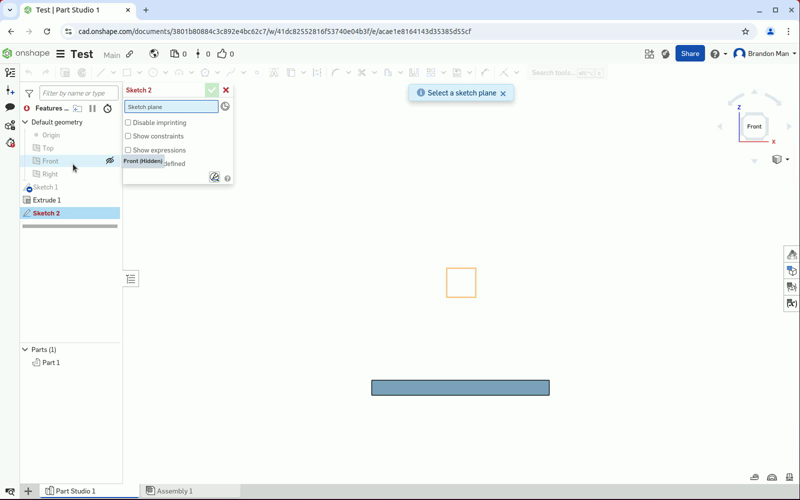
click(73, 163)
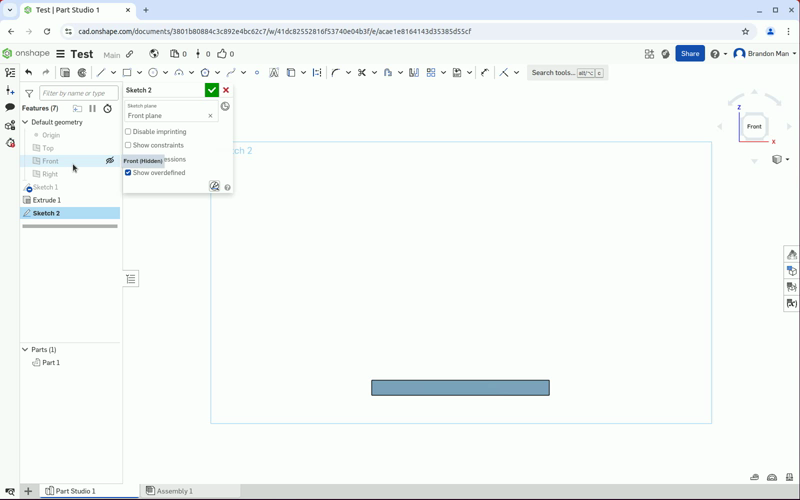
mouse_move(73, 352)
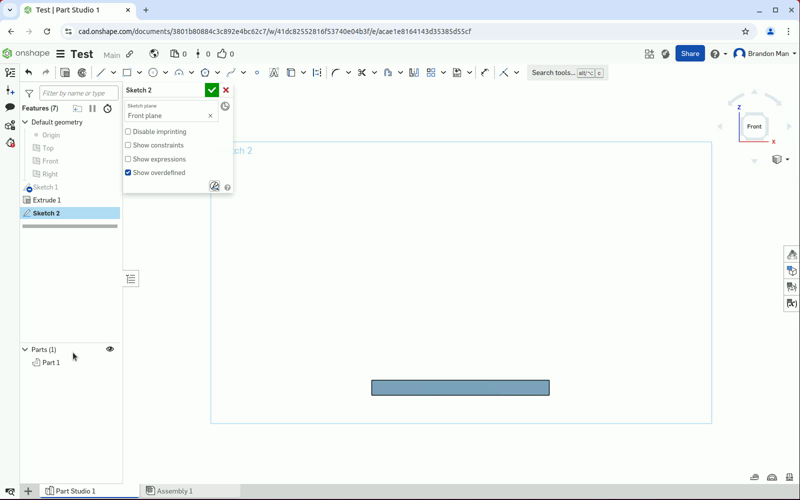
key(y)
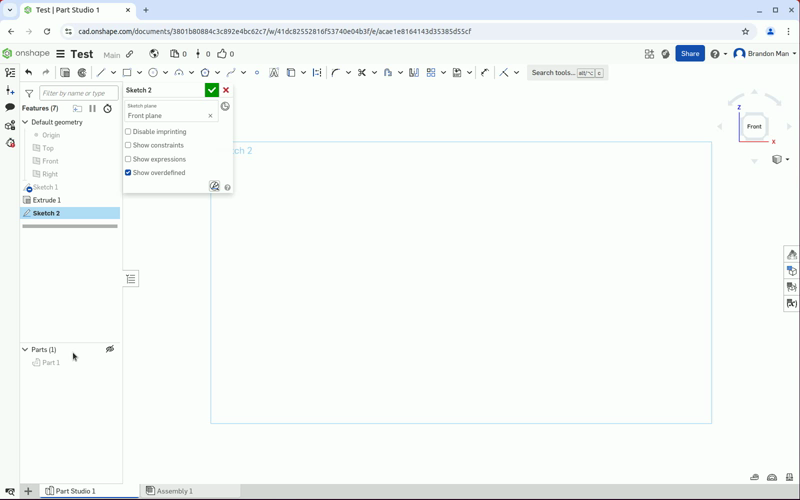
key(c)
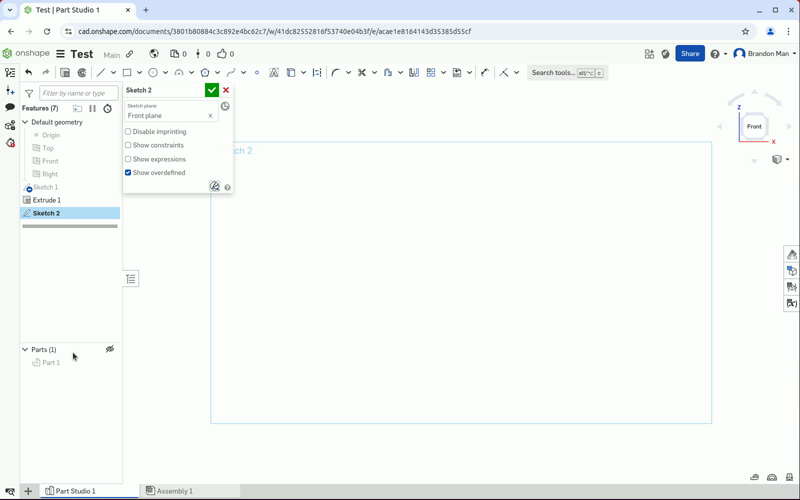
key_down(shift)
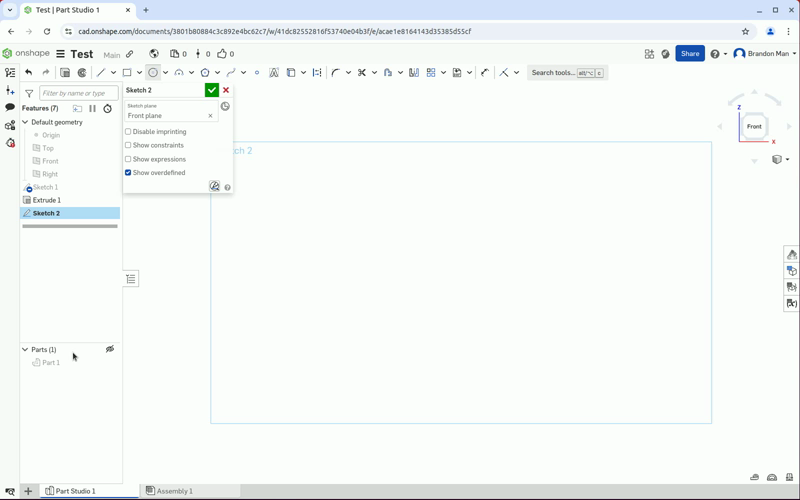
mouse_move(460, 282)
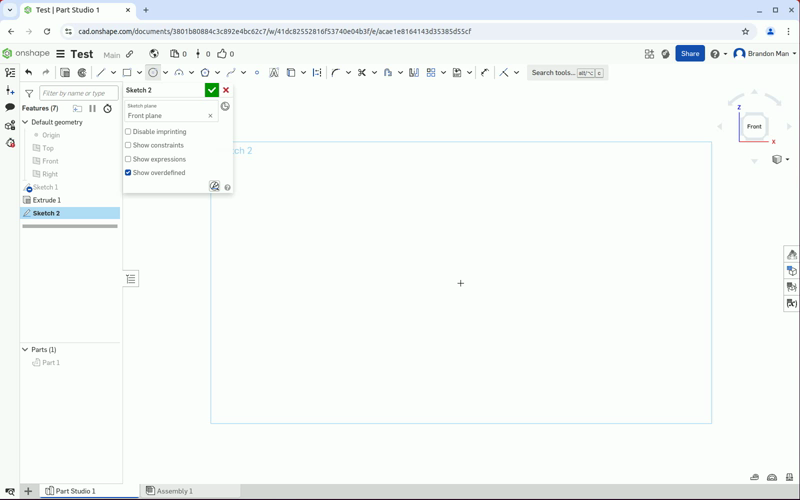
click(460, 282)
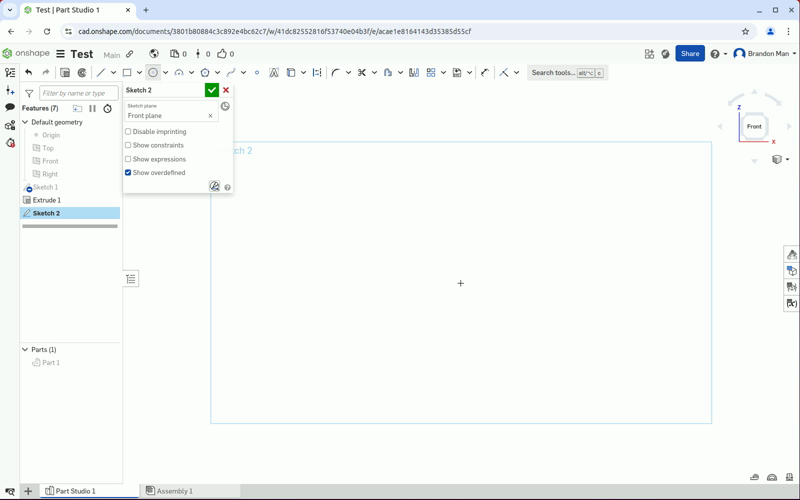
key_up(shift)
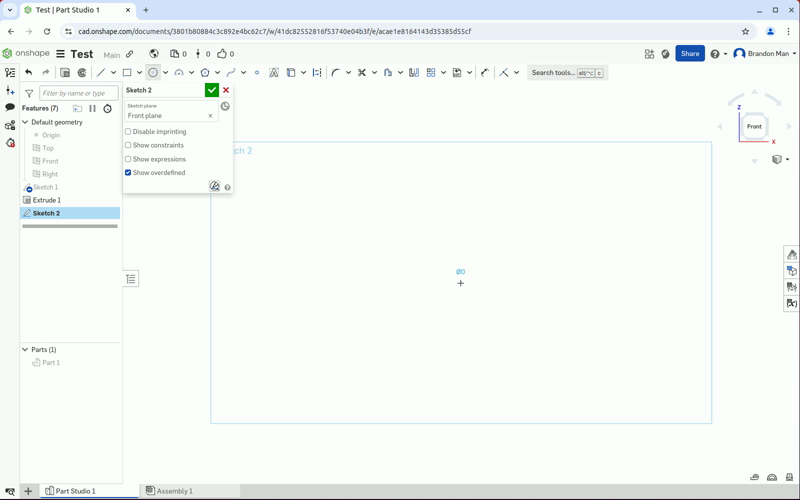
mouse_move(513, 282)
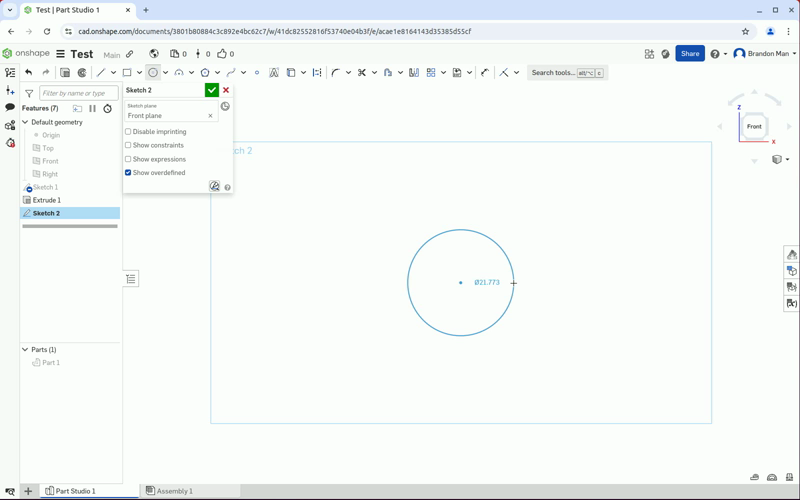
click(513, 282)
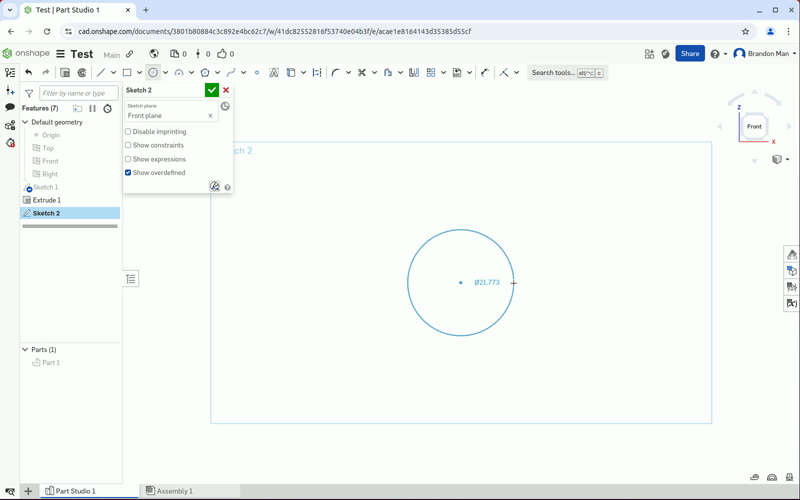
key(esc)
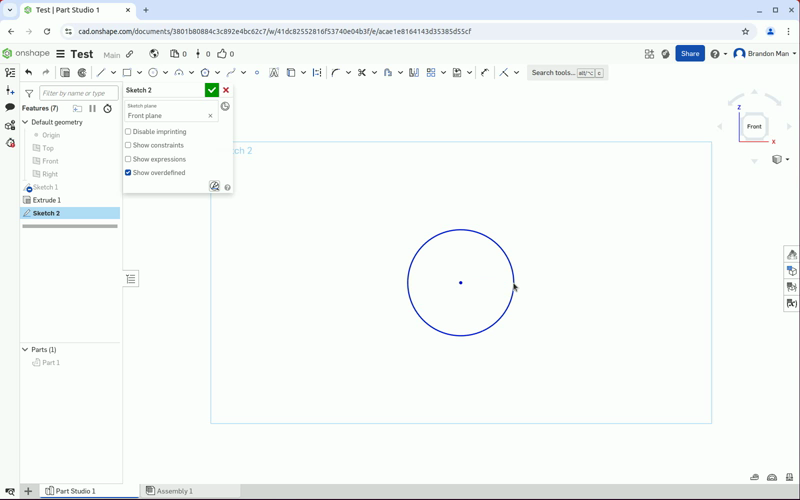
key(c)
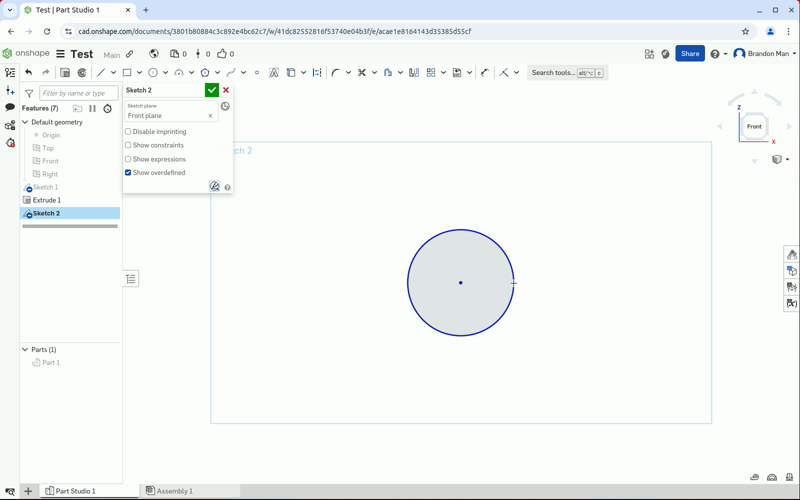
key_down(shift)
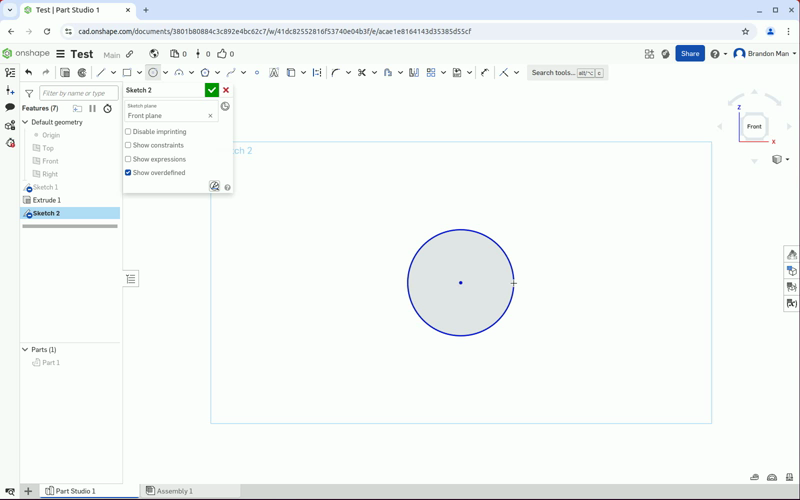
mouse_move(460, 282)
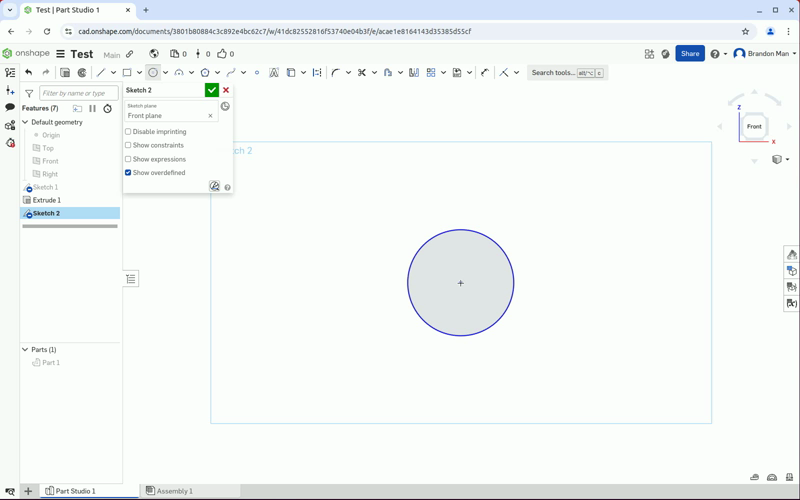
click(460, 282)
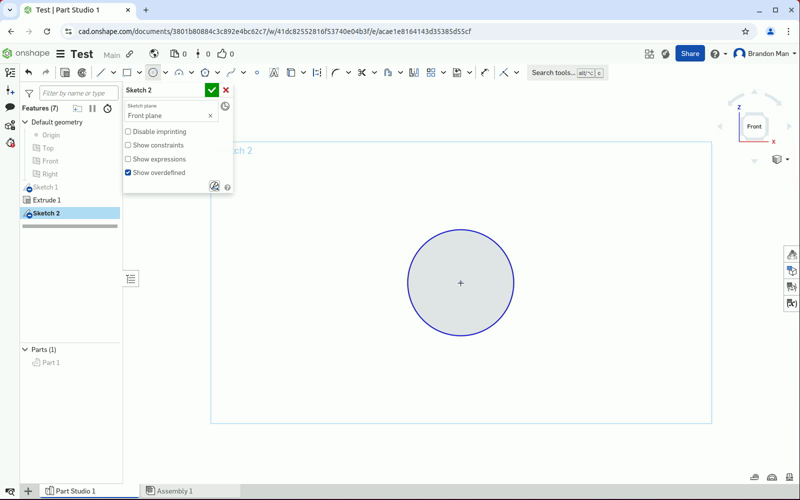
key_up(shift)
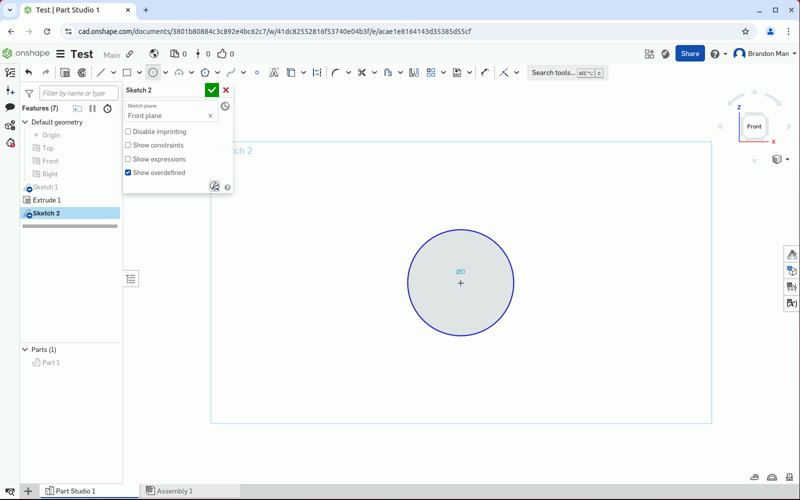
mouse_move(498, 282)
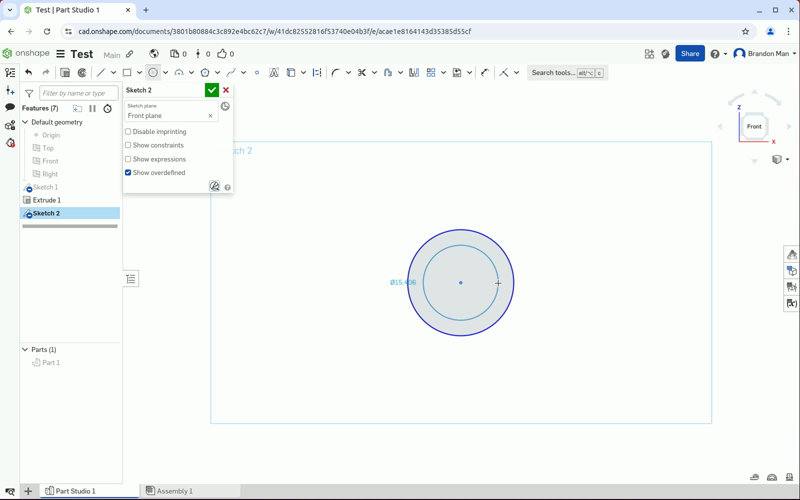
click(498, 282)
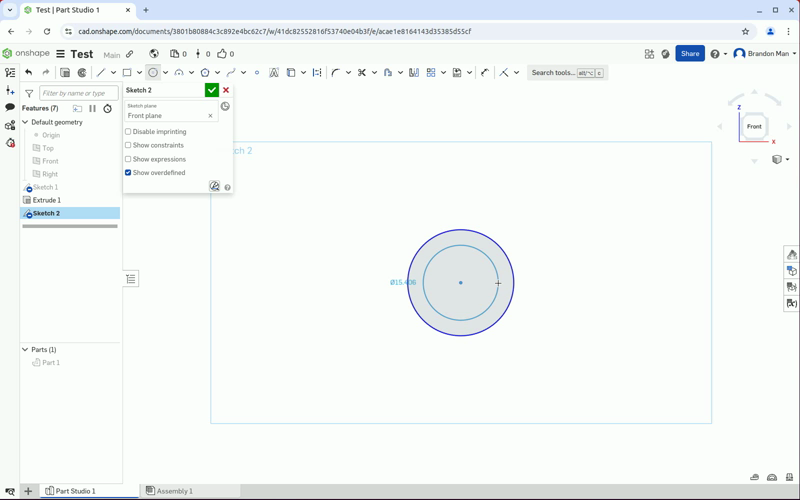
key(esc)
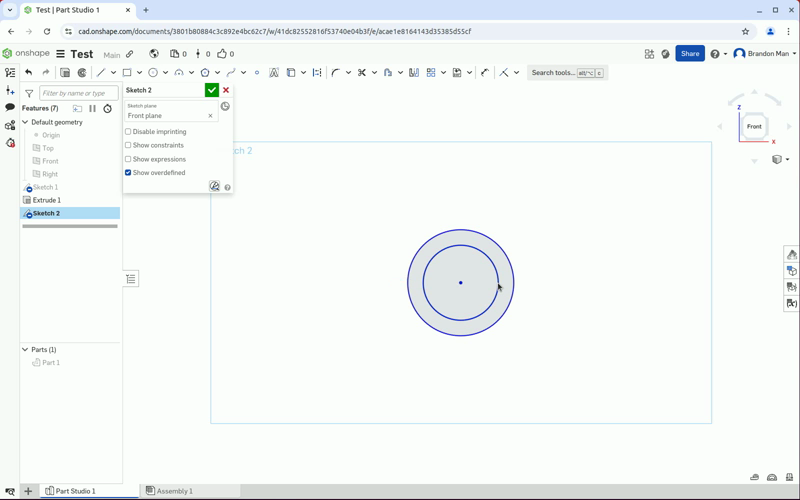
mouse_move(445, 325)
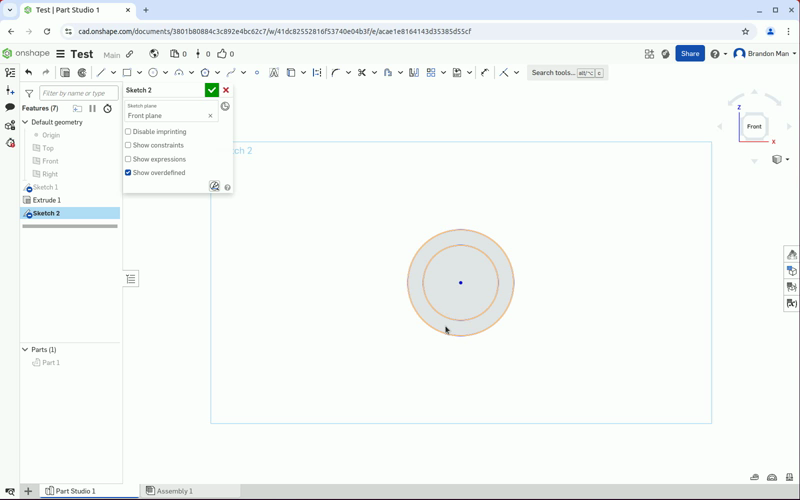
click(445, 325)
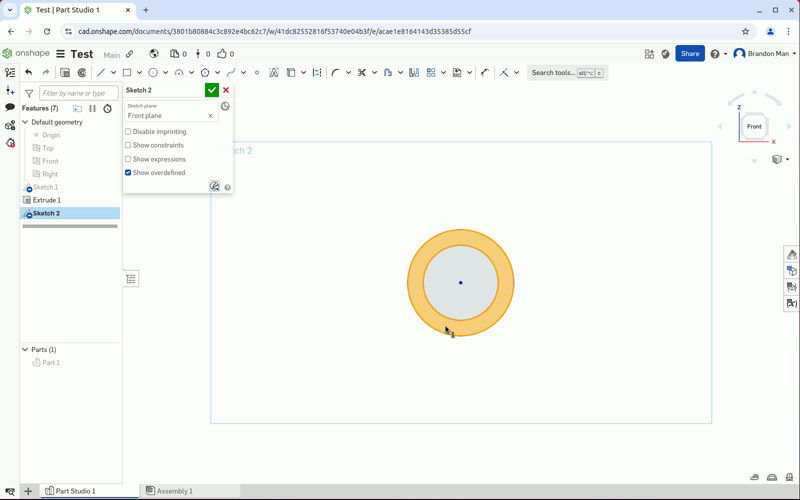
mouse_move(73, 352)
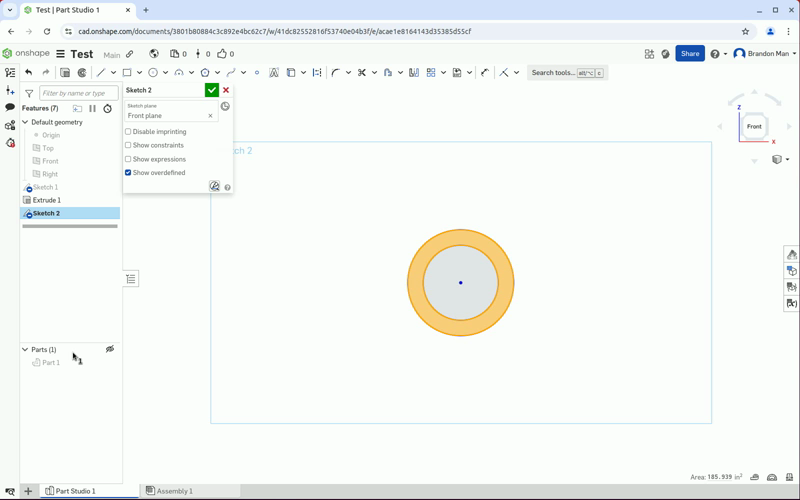
key(shift+y)
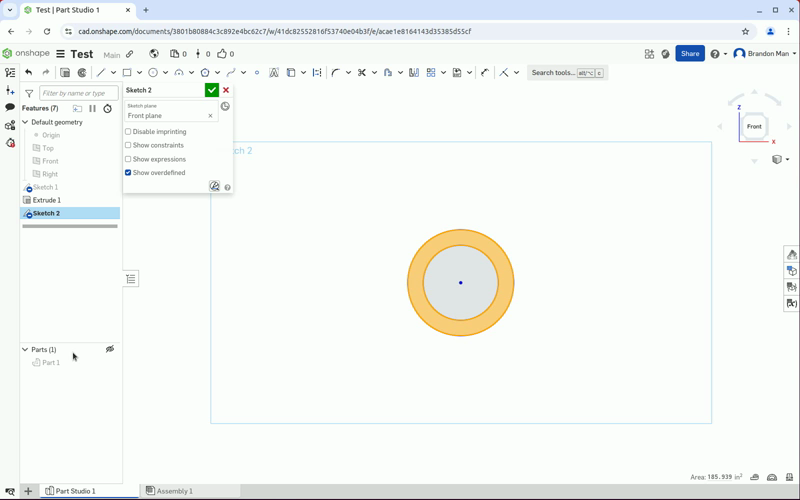
key(shift+e)
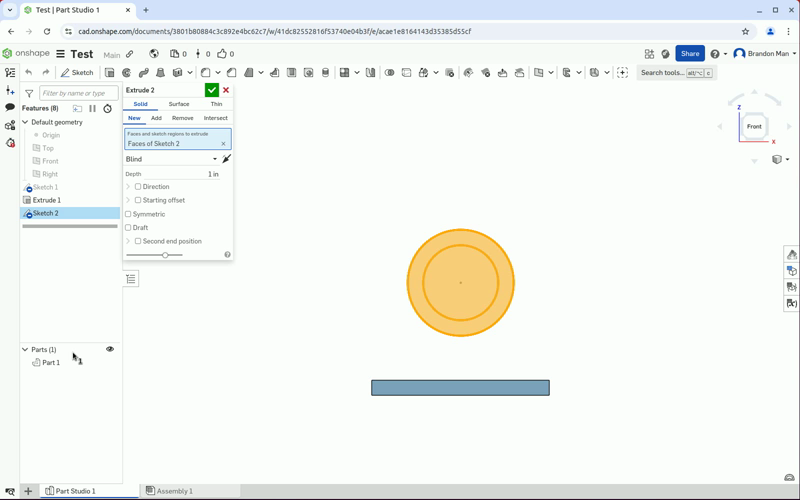
mouse_move(143, 106)
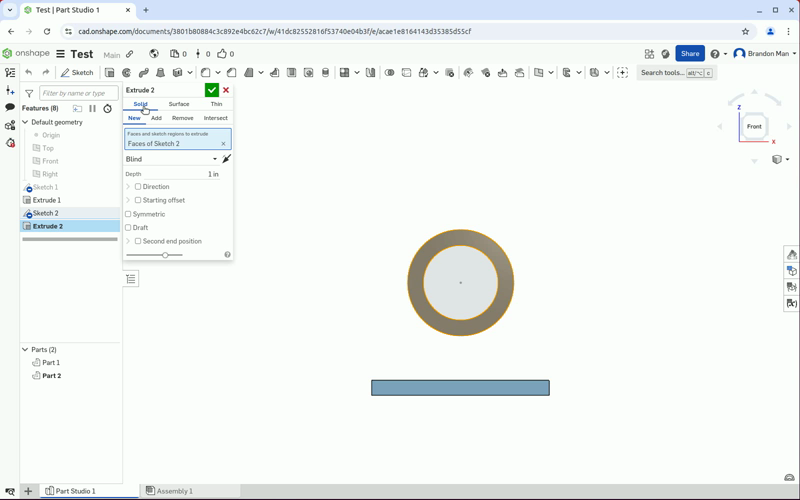
click(143, 106)
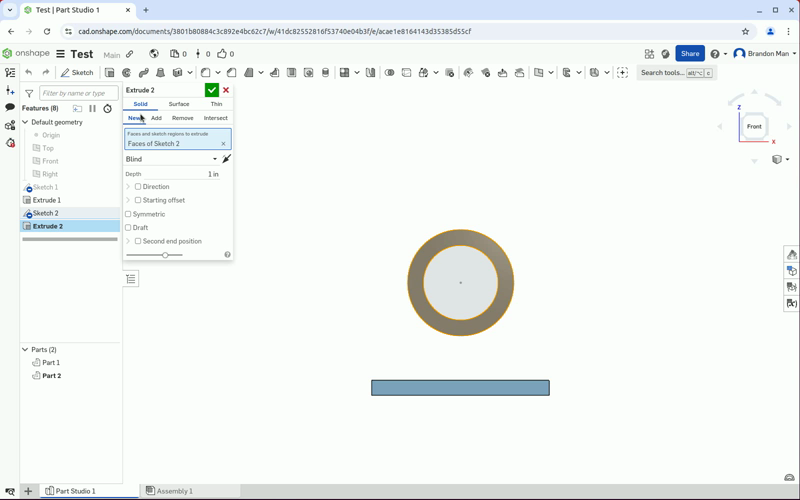
mouse_move(137, 120)
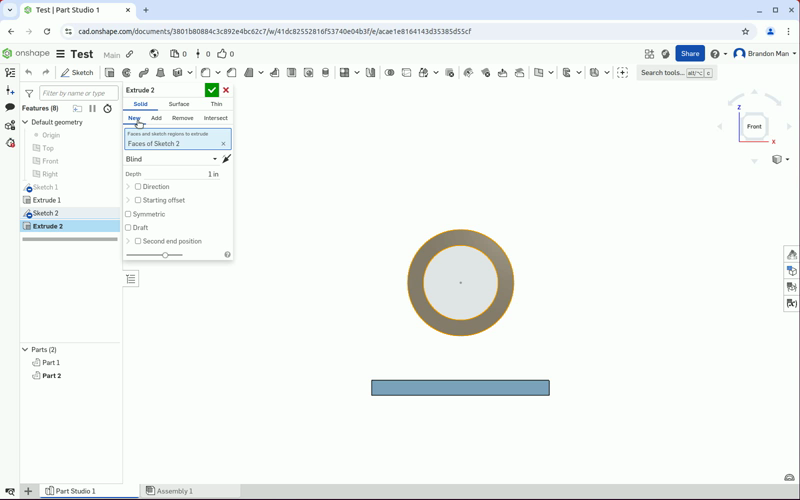
click(137, 120)
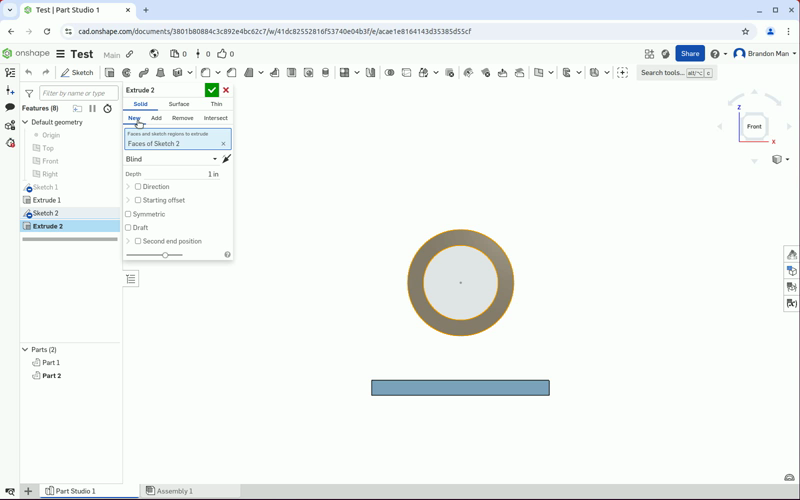
key(tab, 4)
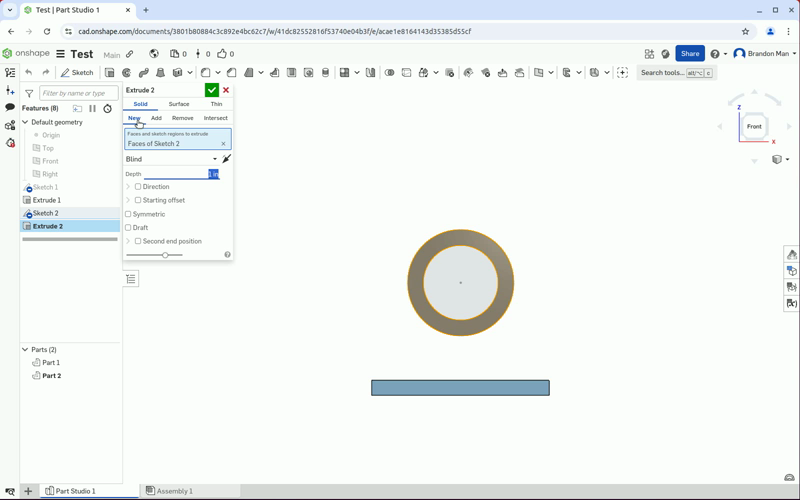
text(7.703)
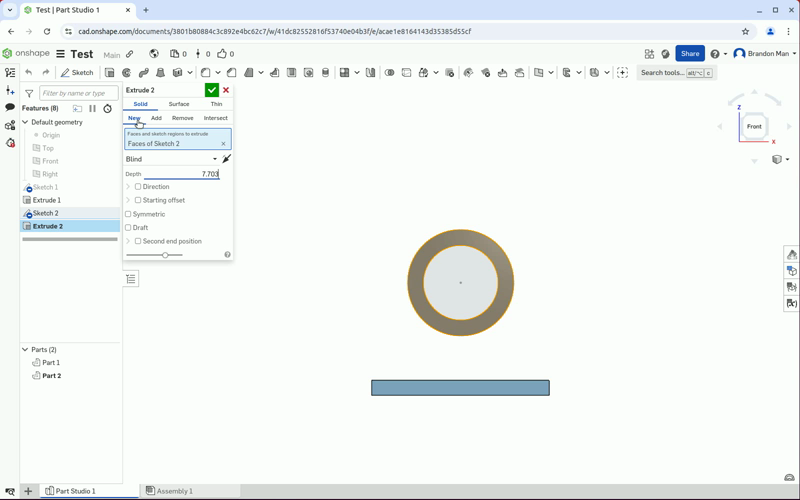
key(enter)
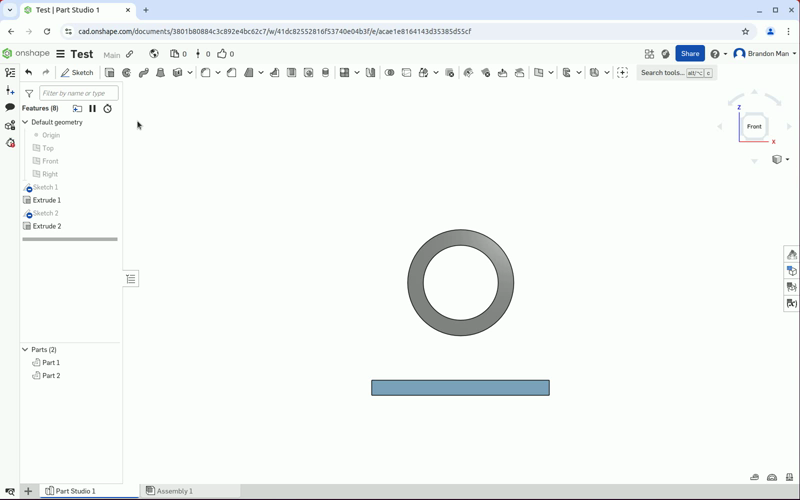
key(shift+h)
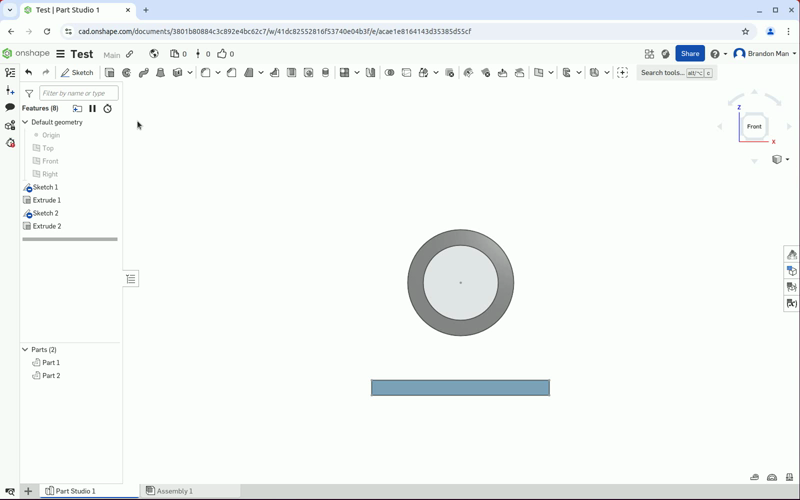
key(shift+h)
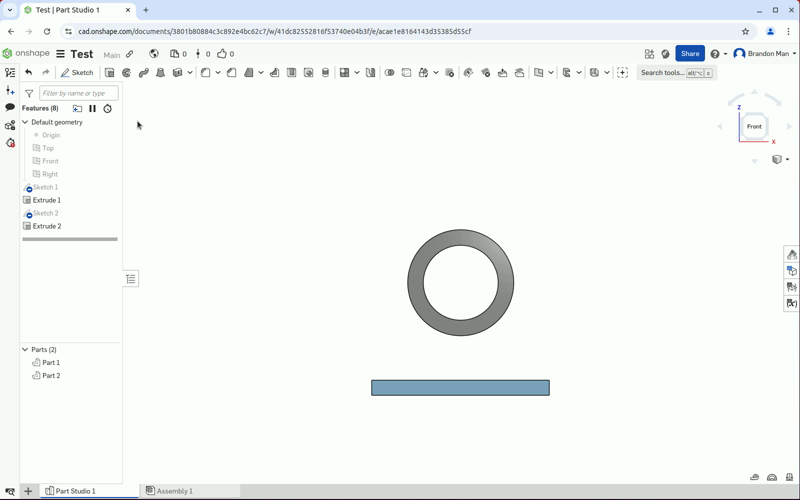
mouse_move(73, 189)
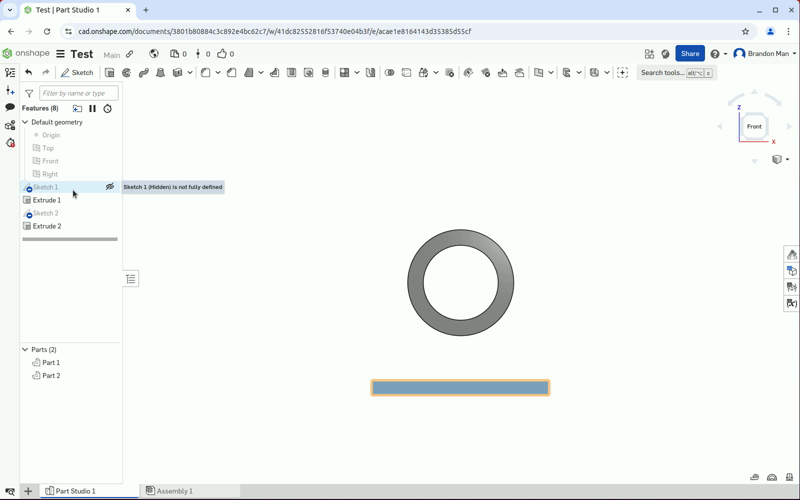
click(73, 189)
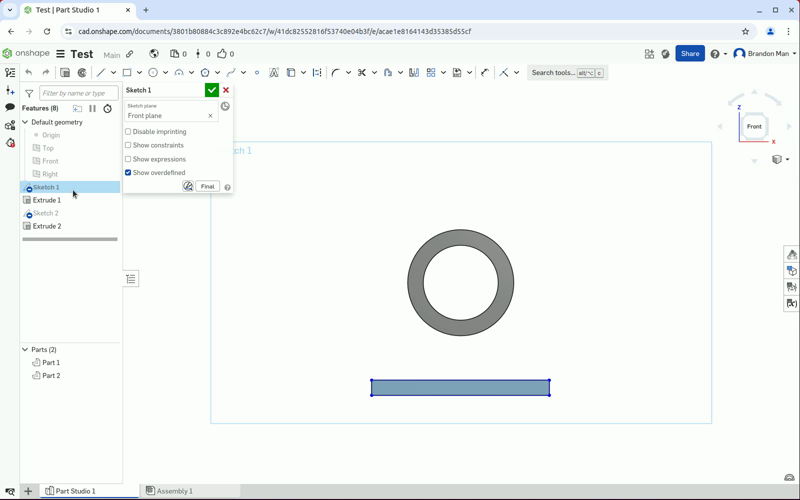
mouse_move(229, 92)
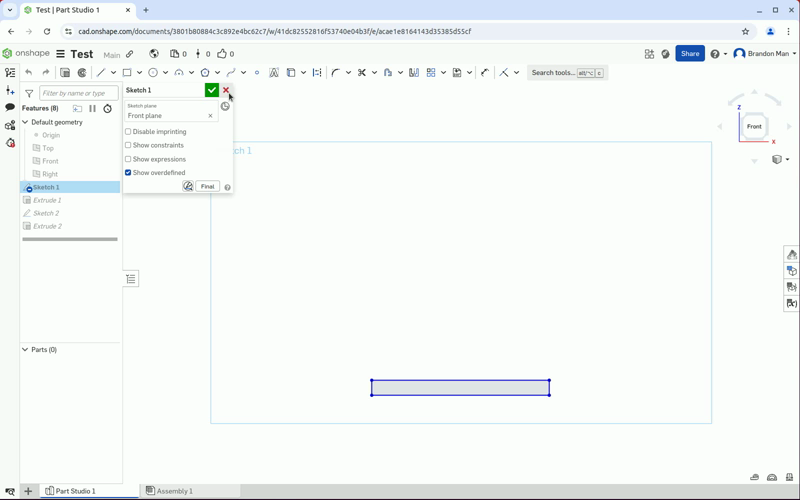
click(229, 92)
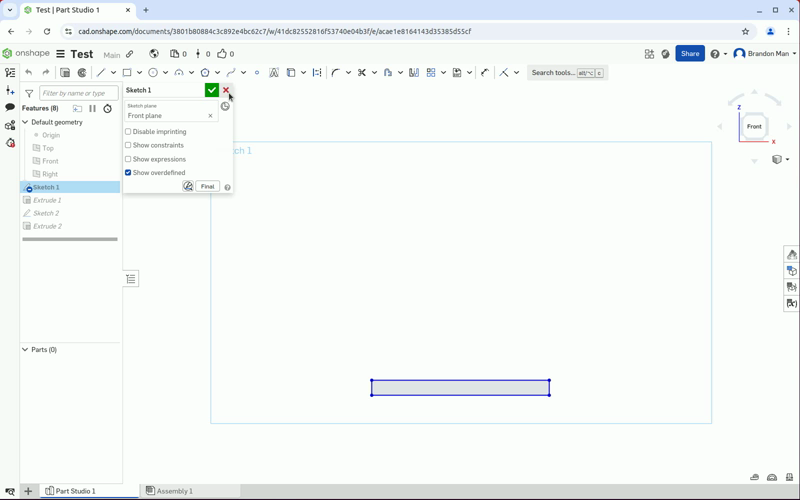
key(shift+s)
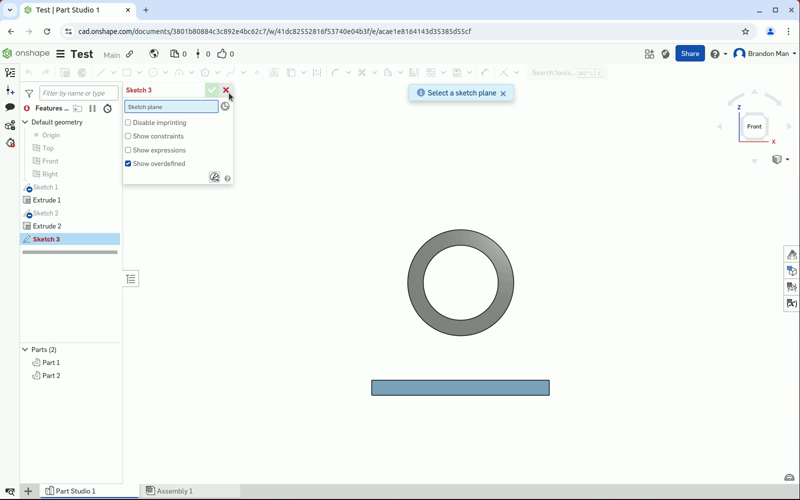
mouse_move(73, 163)
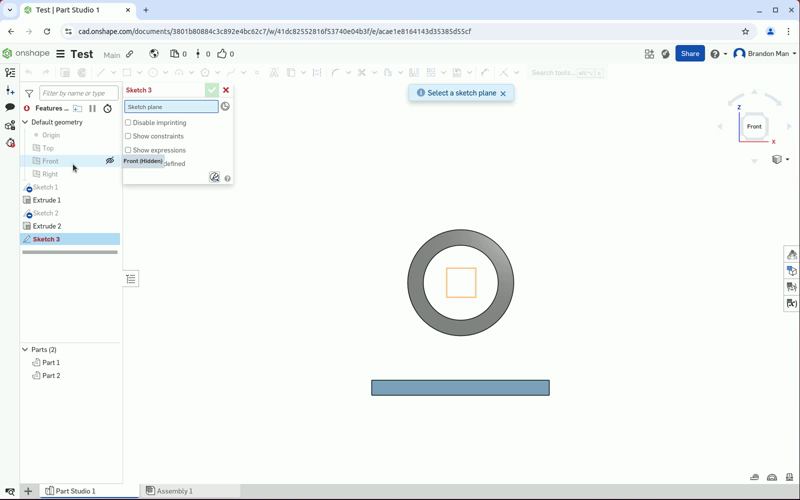
click(73, 163)
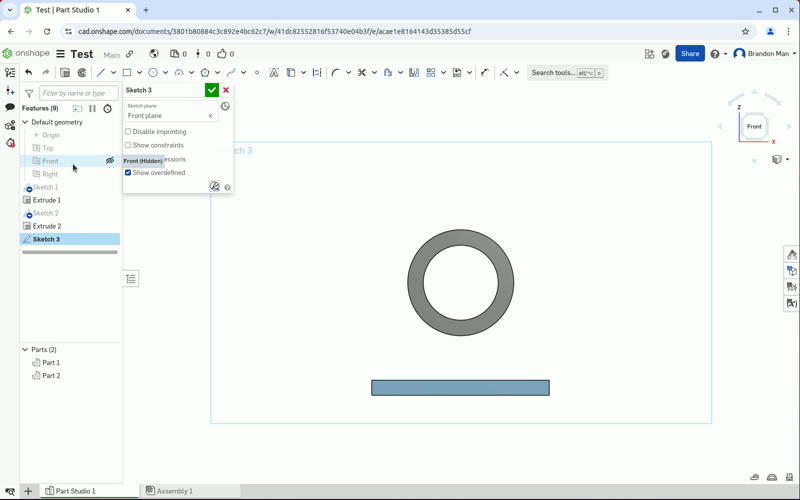
mouse_move(73, 352)
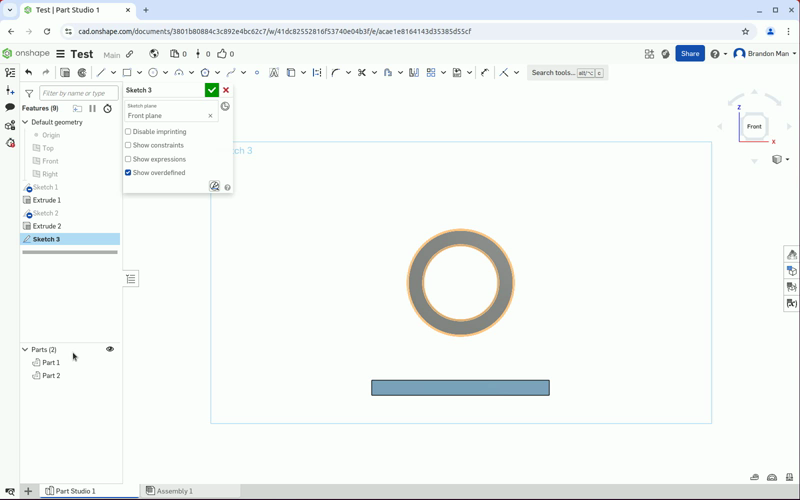
key(y)
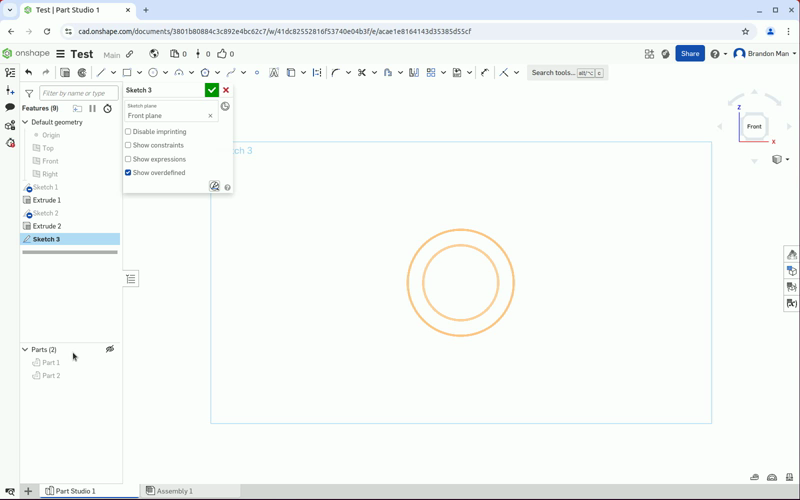
key(l)
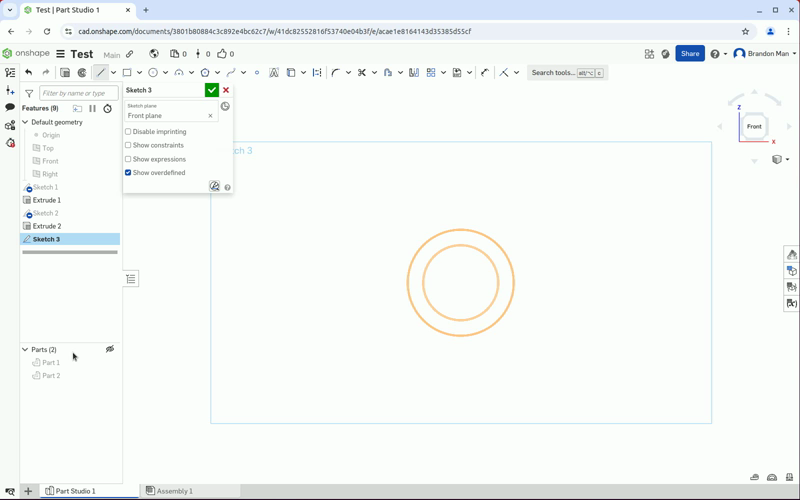
key_down(shift)
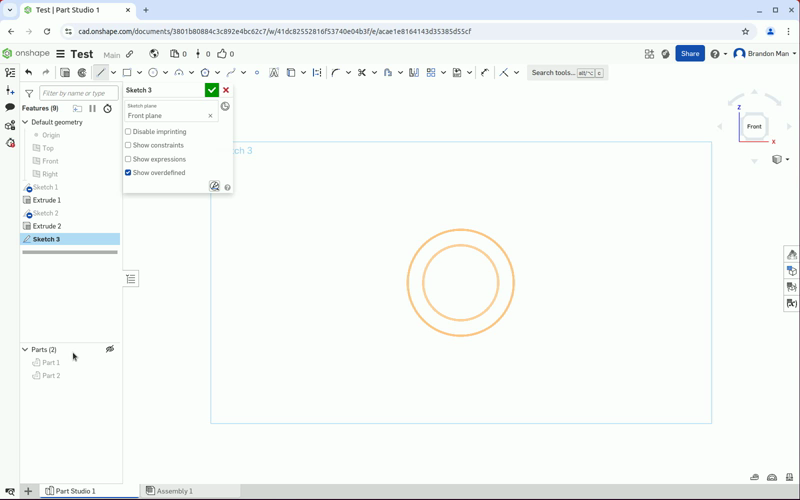
mouse_move(371, 380)
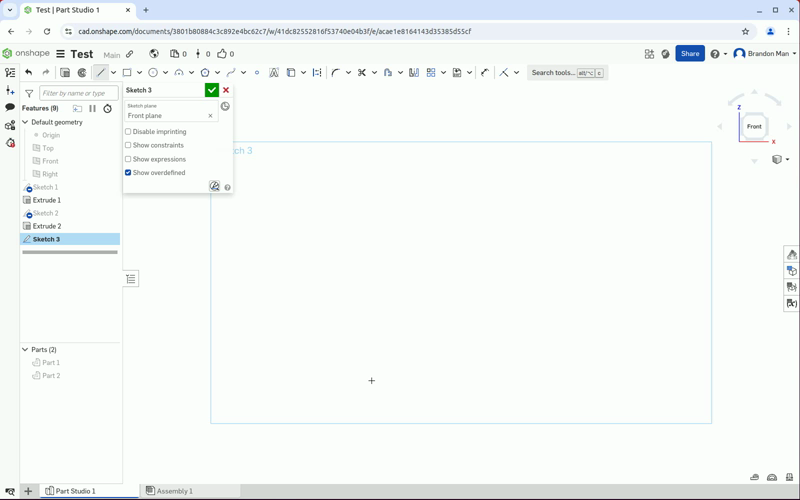
click(371, 380)
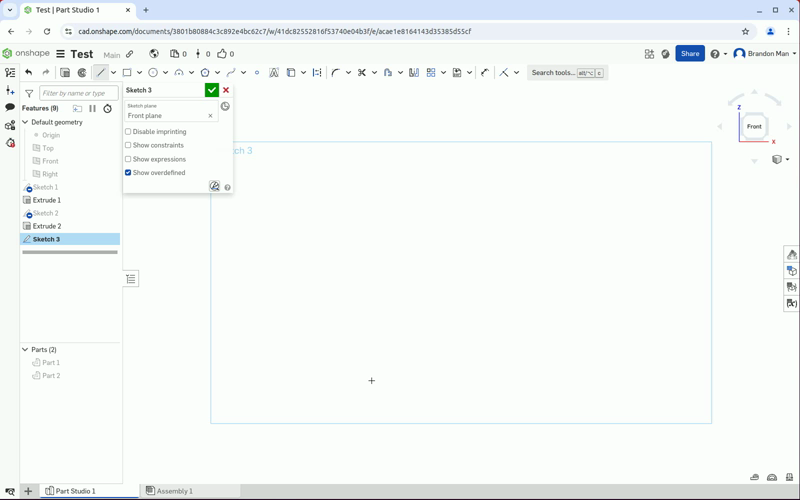
key_up(shift)
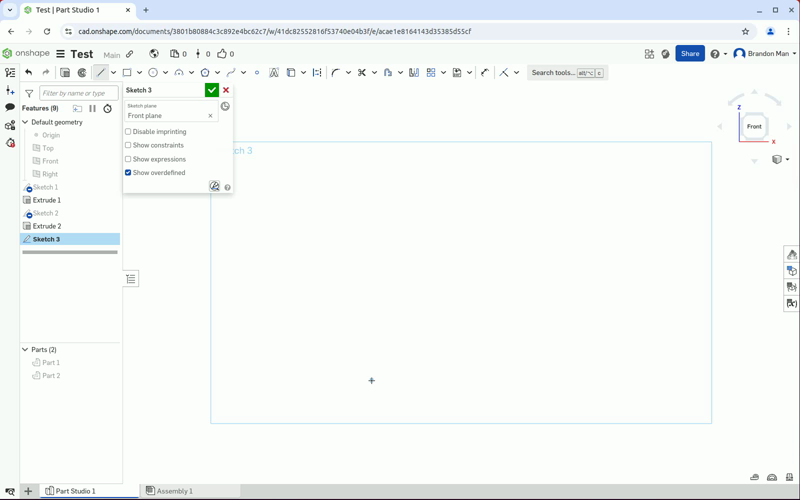
key_down(shift)
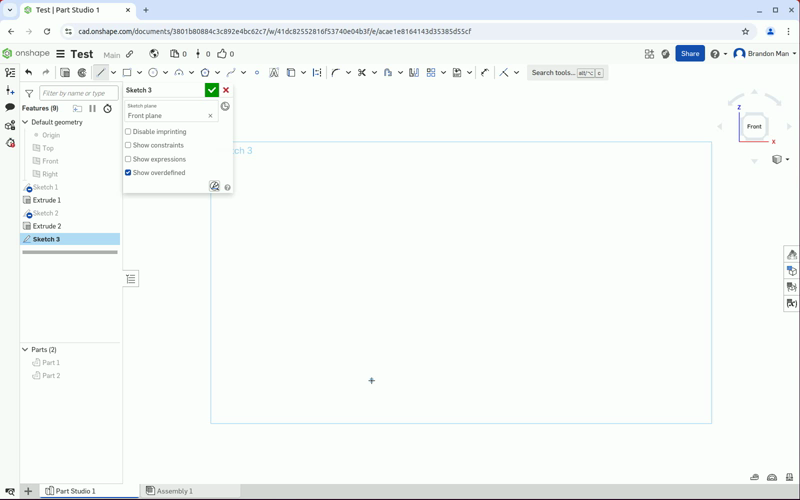
mouse_move(549, 380)
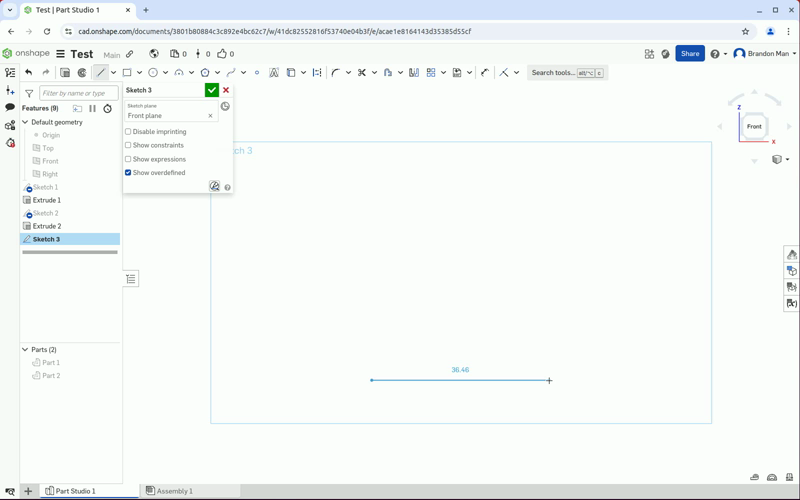
click(549, 380)
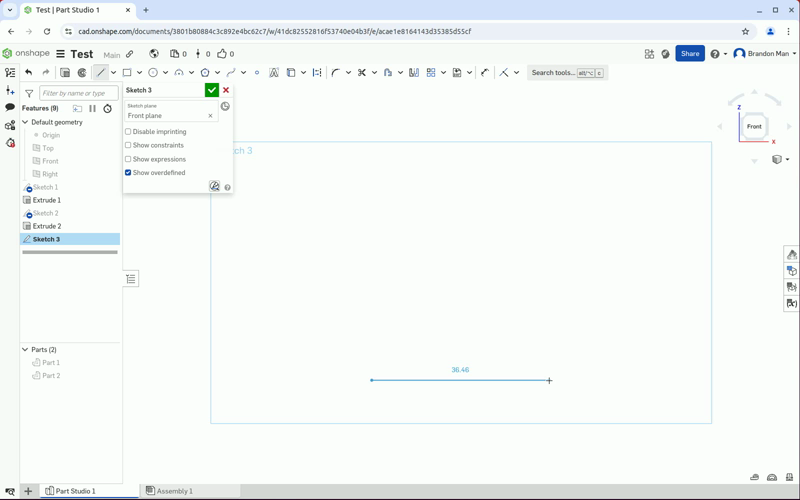
key_up(shift)
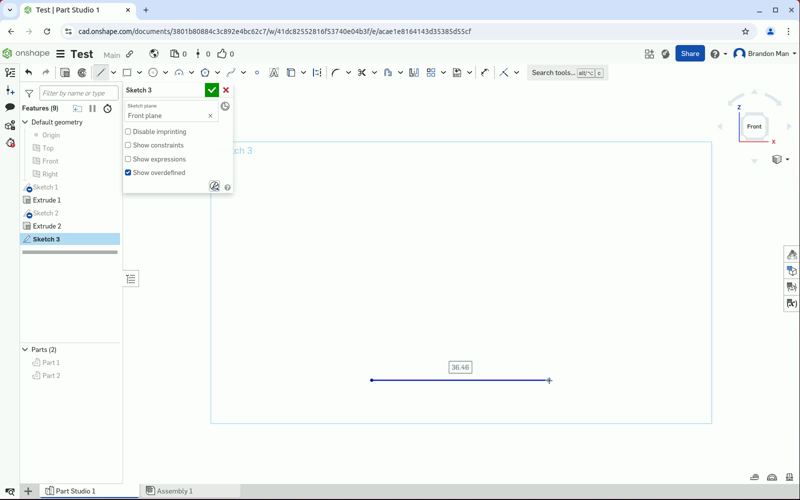
key_down(shift)
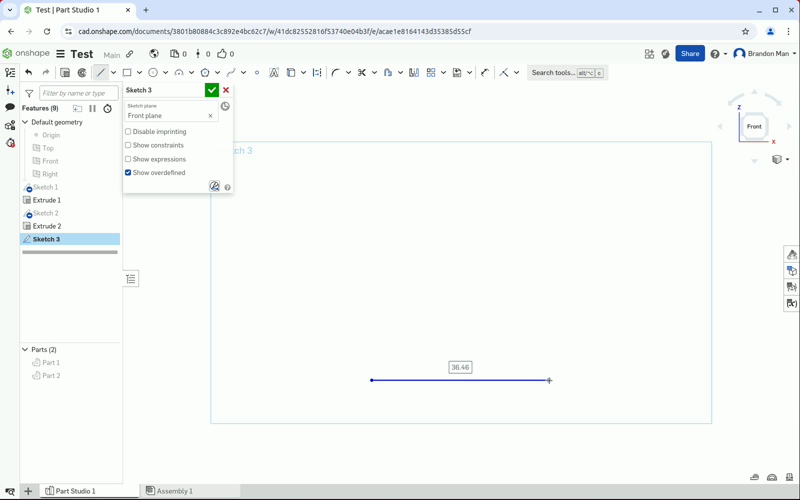
mouse_move(511, 282)
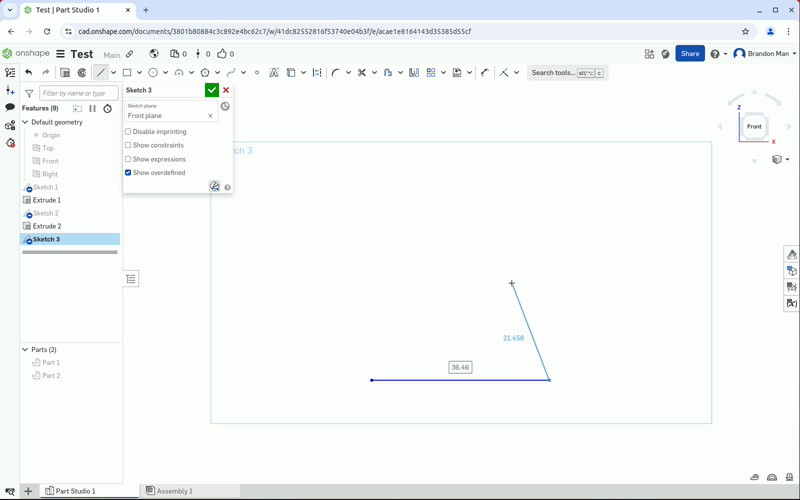
click(511, 282)
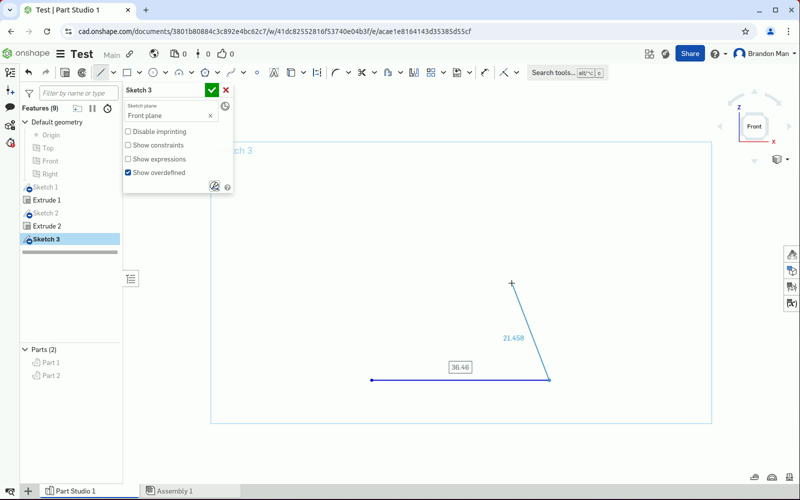
key_up(shift)
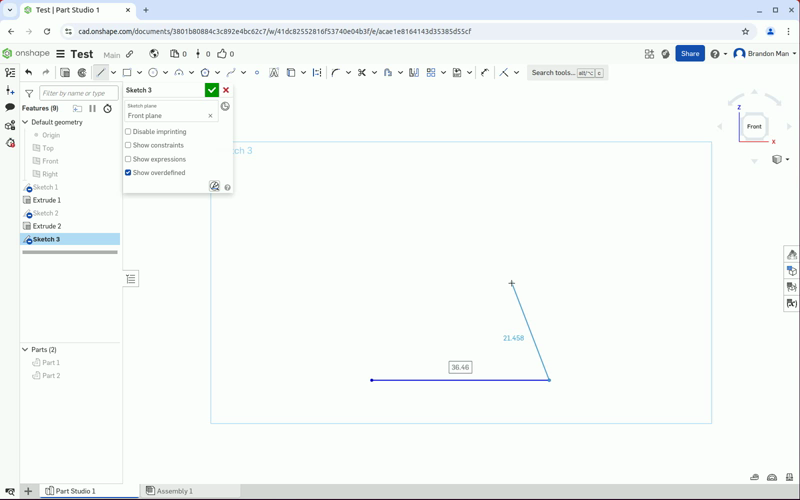
key(esc)
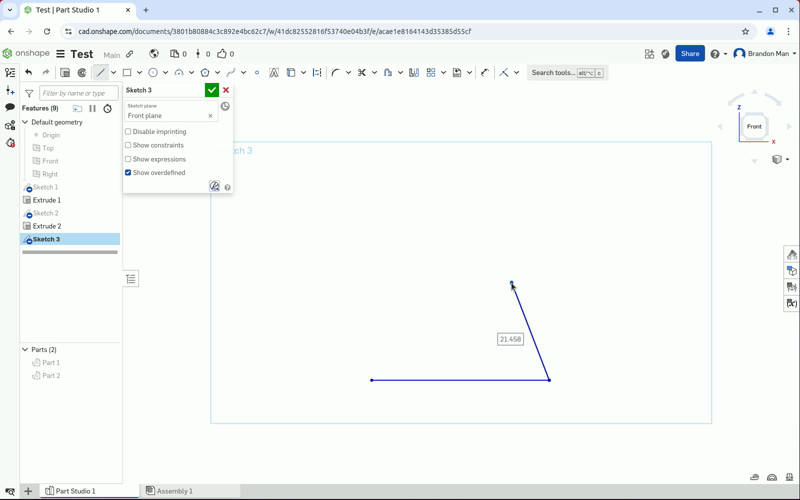
key(a)
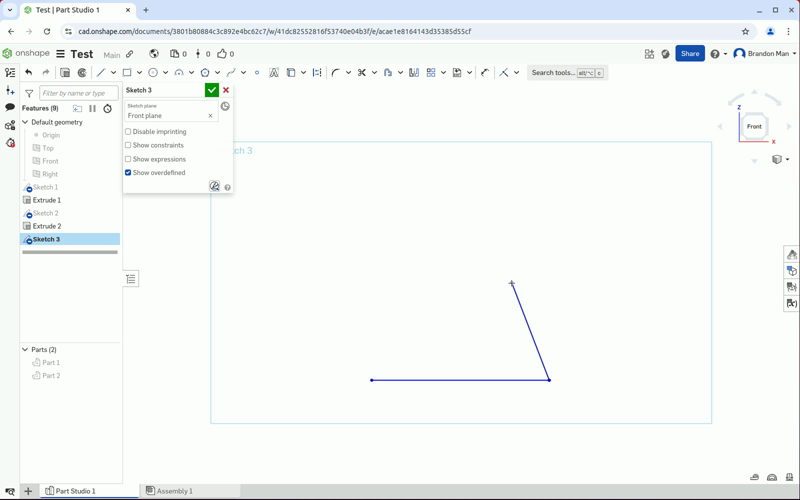
mouse_move(511, 282)
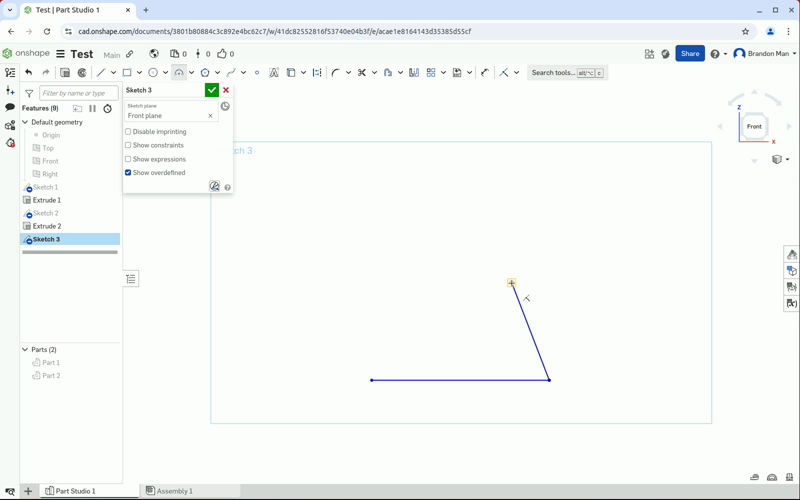
click(511, 282)
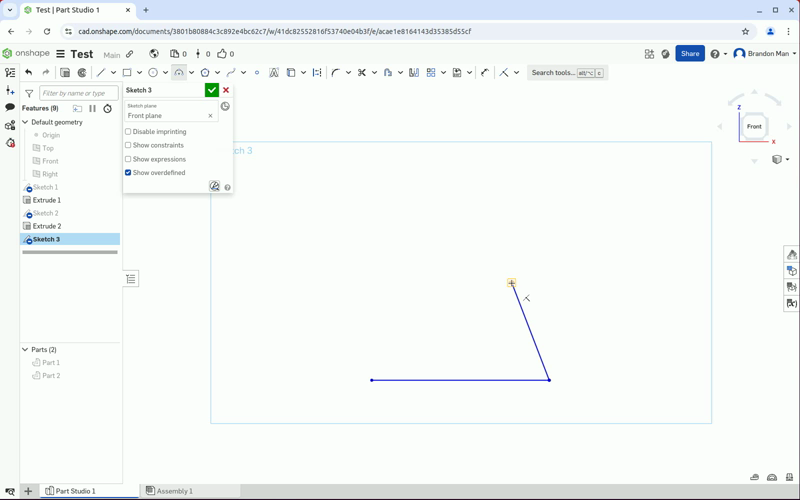
key_down(shift)
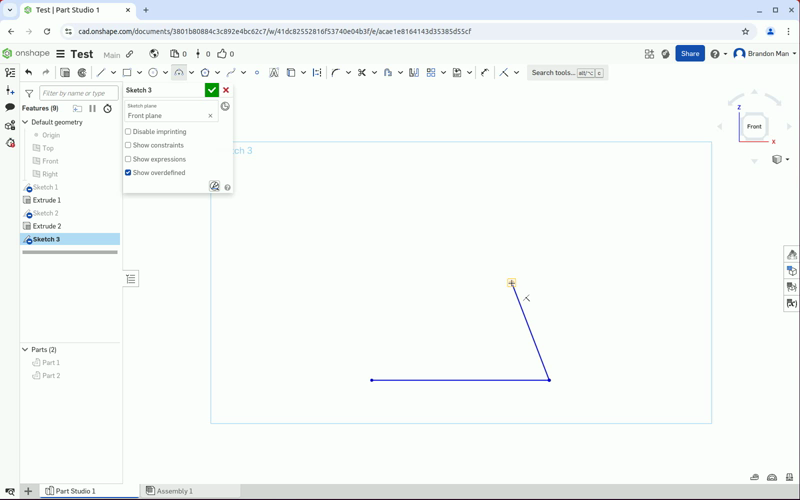
mouse_move(407, 282)
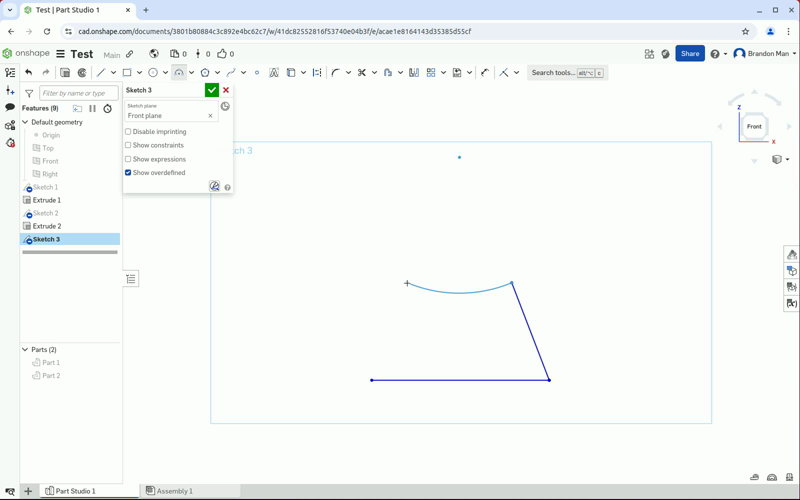
click(407, 282)
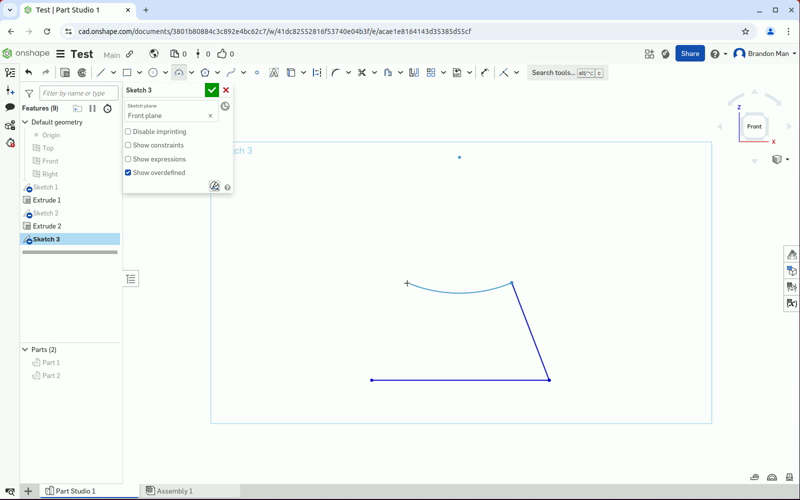
mouse_move(459, 335)
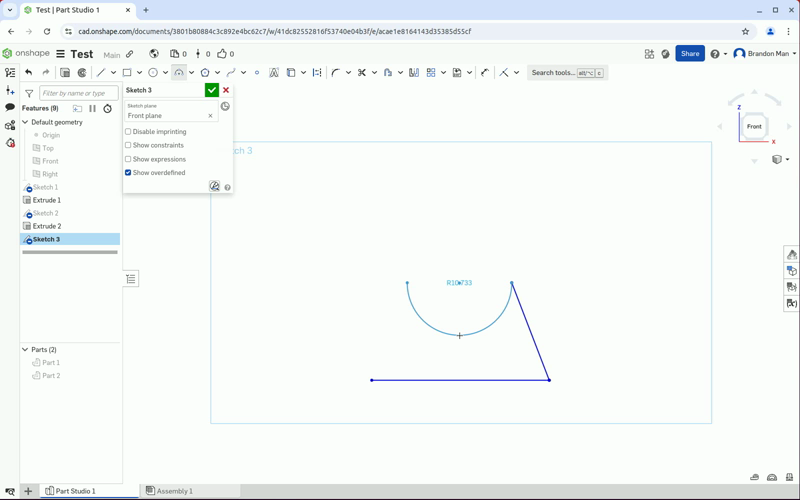
click(459, 335)
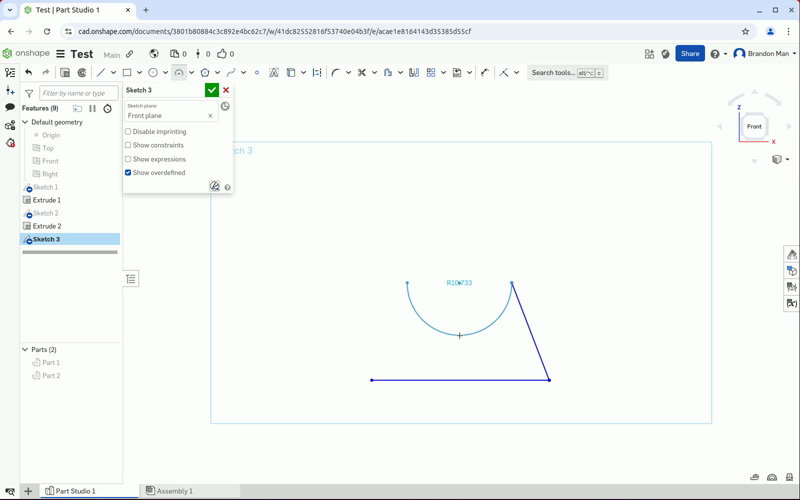
key_up(shift)
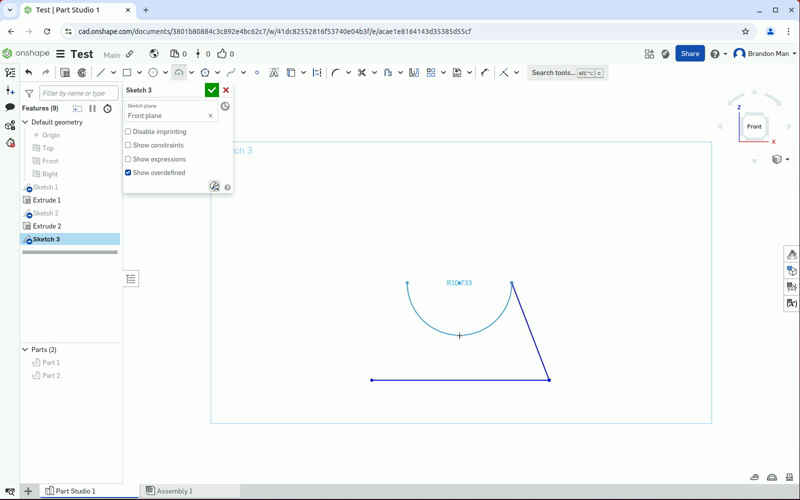
key(esc)
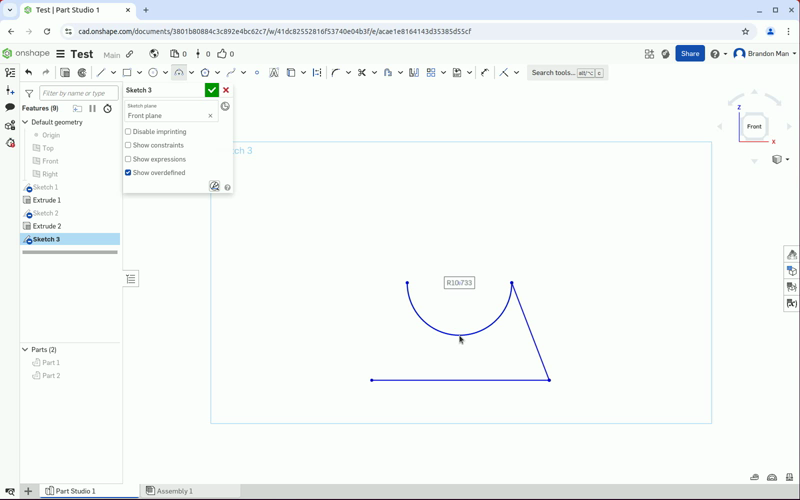
key(l)
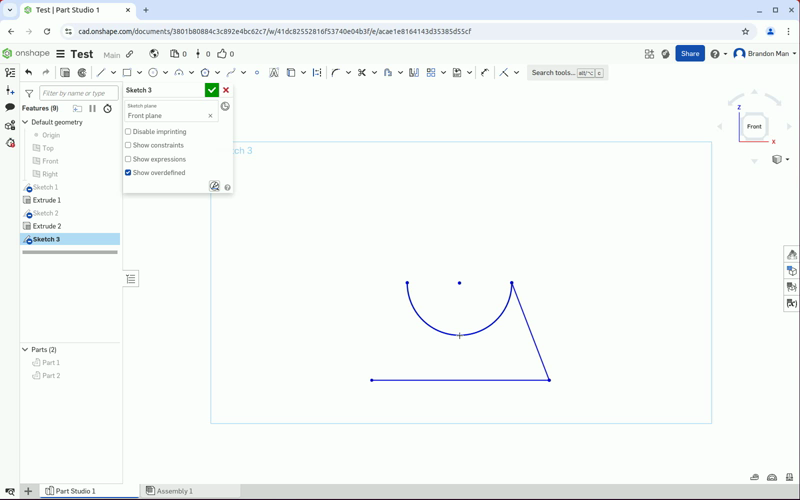
mouse_move(407, 282)
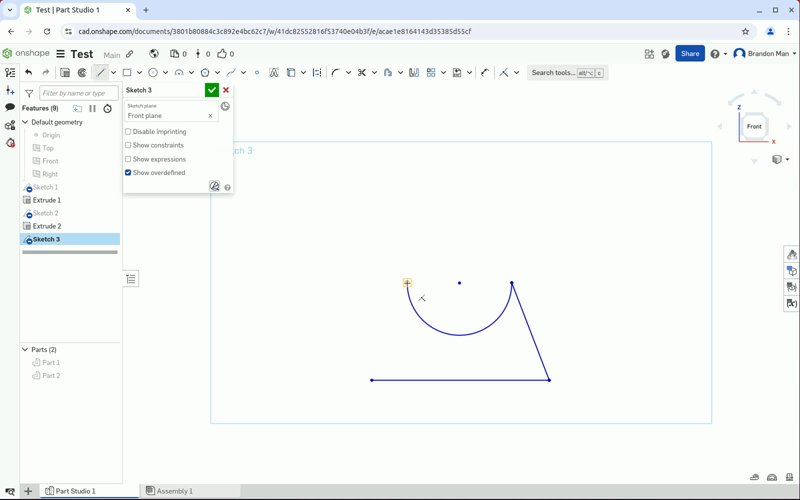
click(407, 282)
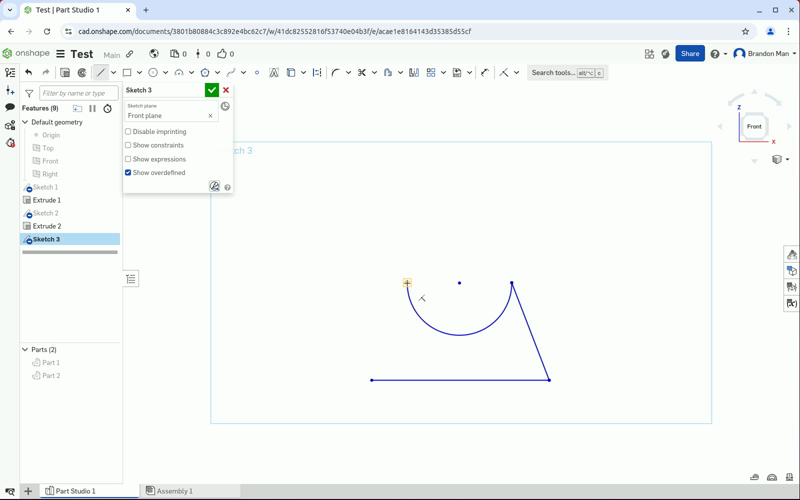
key_down(shift)
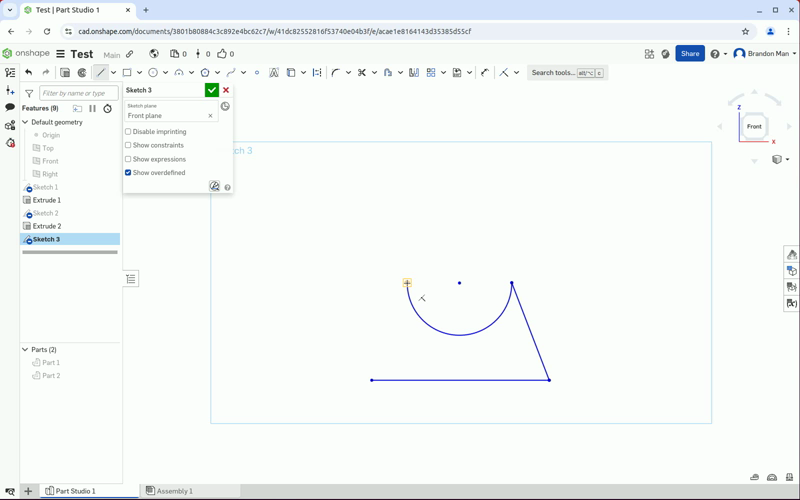
mouse_move(371, 380)
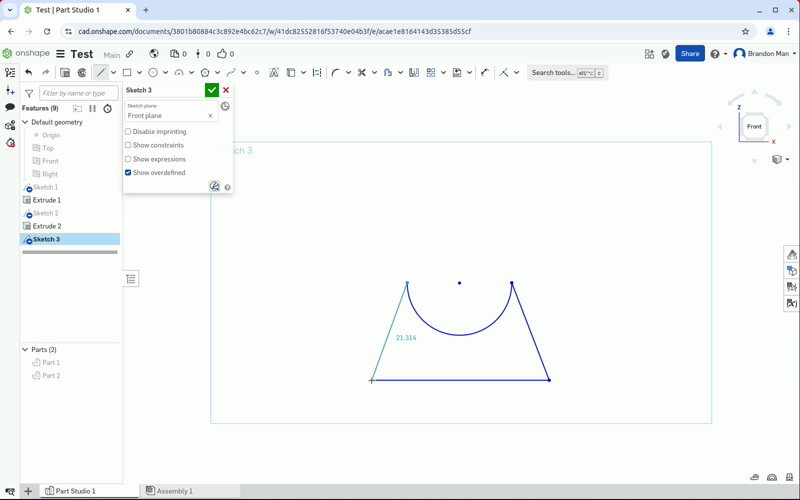
key_up(shift)
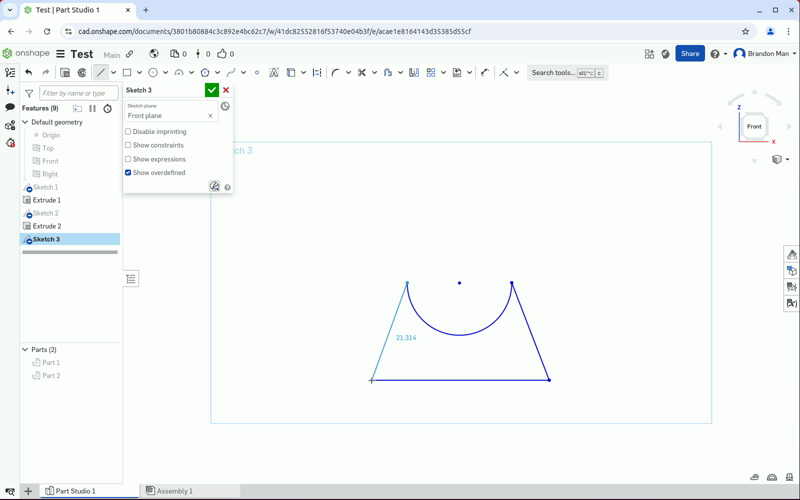
click(371, 380)
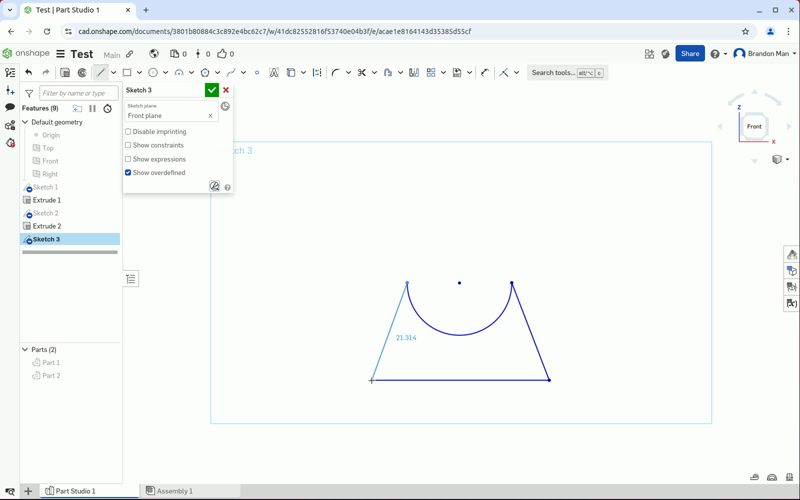
key(esc)
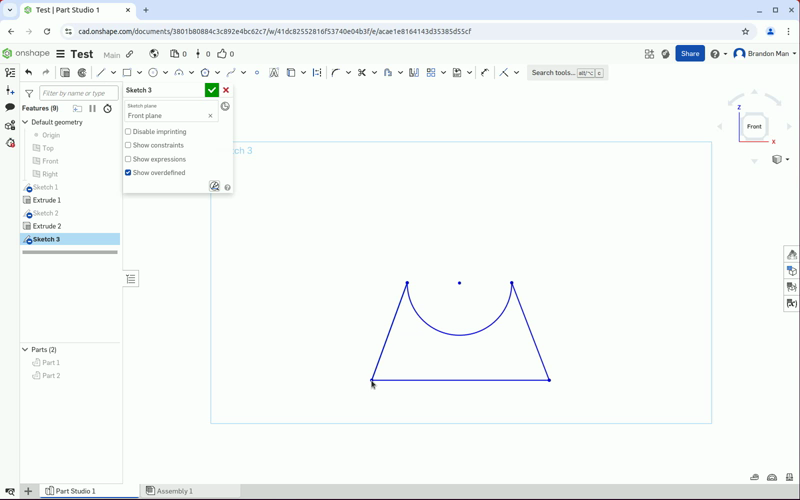
mouse_move(396, 353)
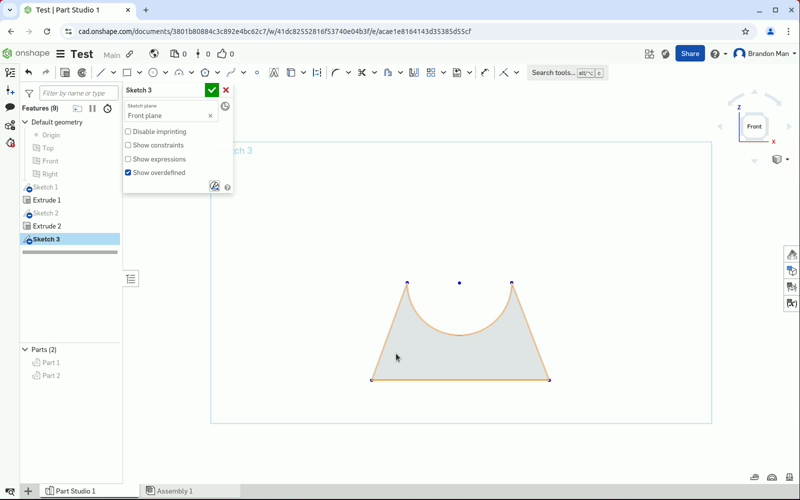
scroll(6)
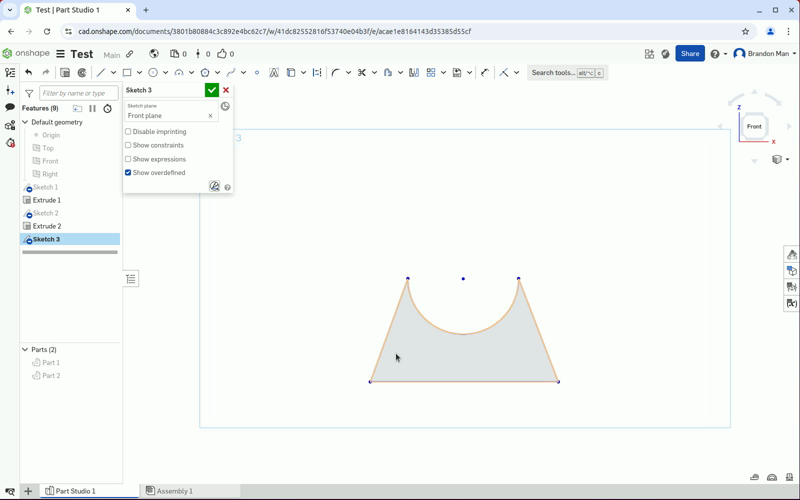
scroll(6)
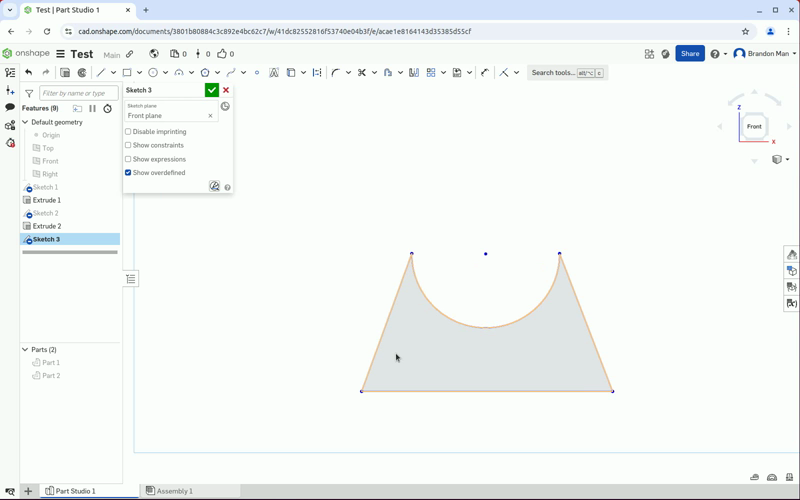
scroll(6)
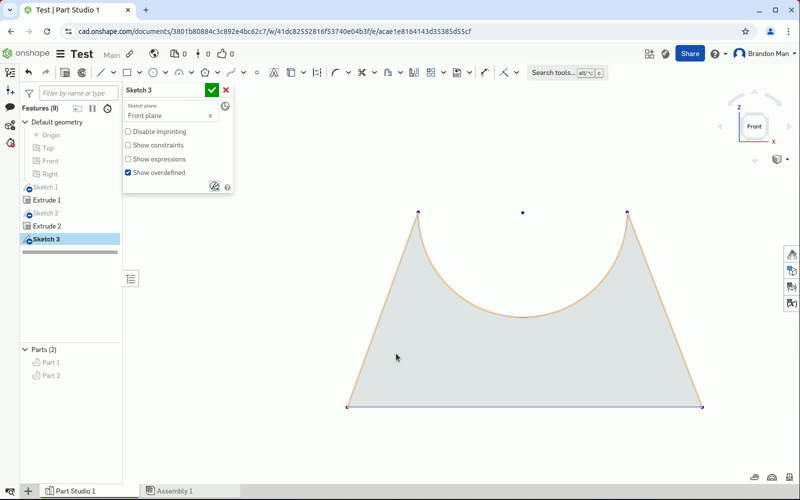
scroll(6)
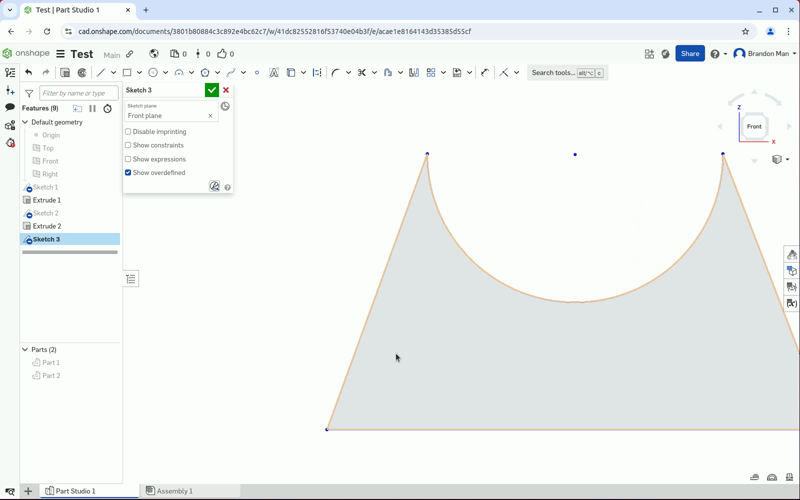
scroll(6)
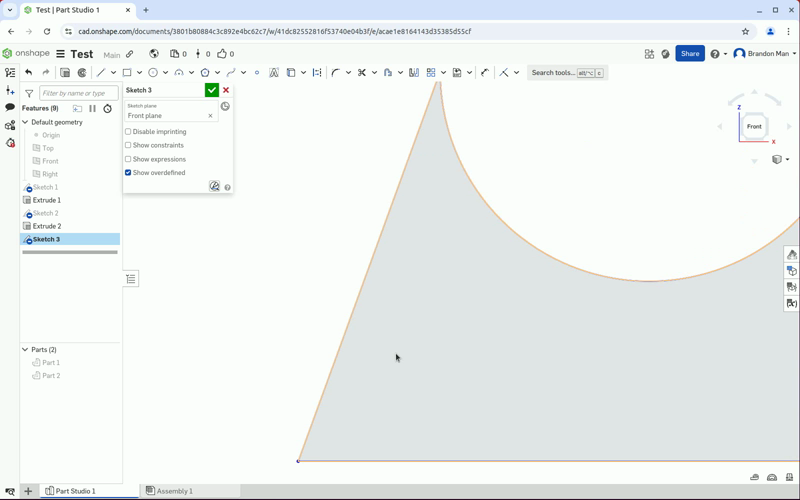
scroll(6)
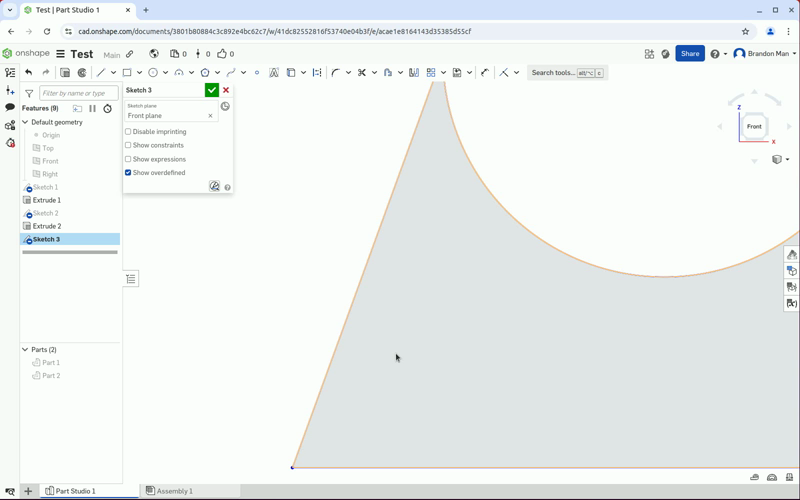
scroll(6)
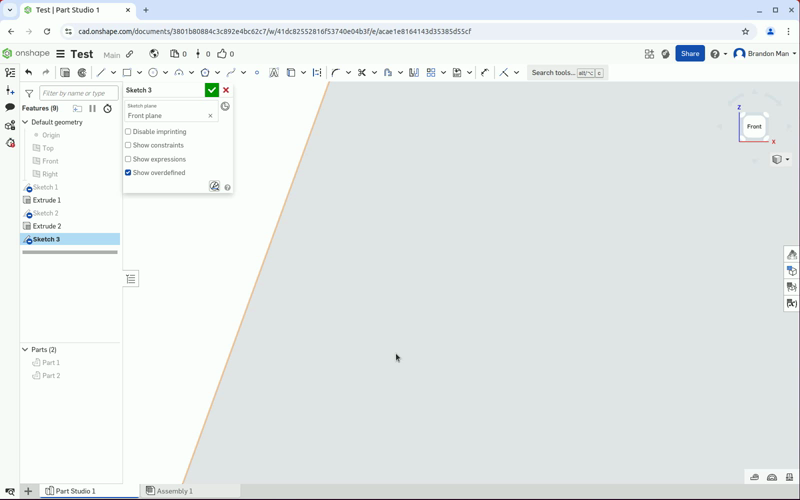
click(396, 353)
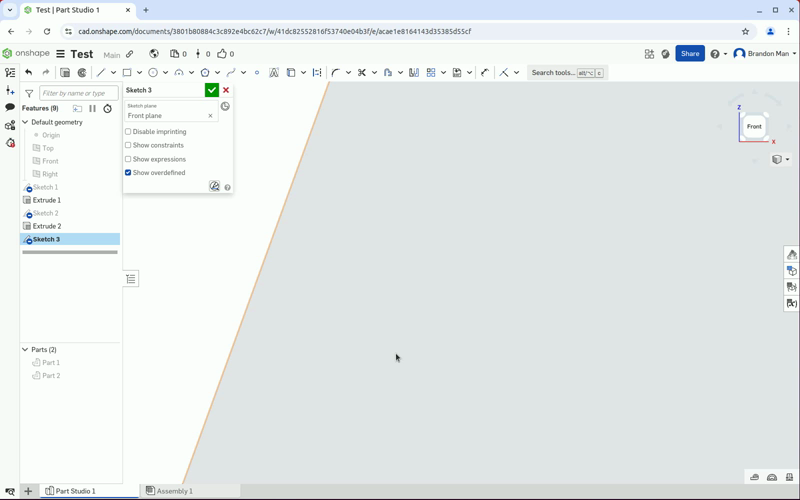
scroll(-6)
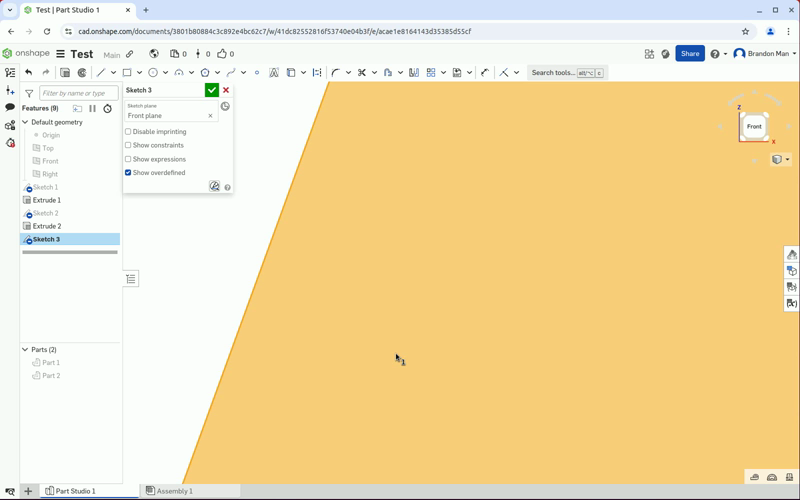
scroll(-6)
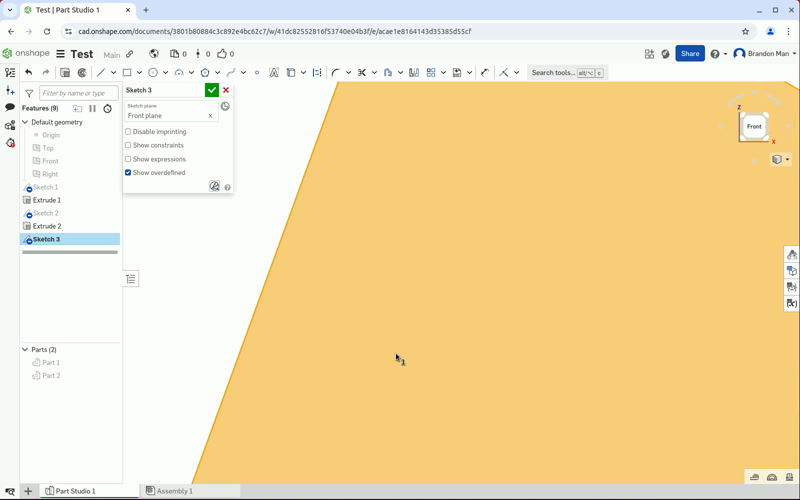
scroll(-6)
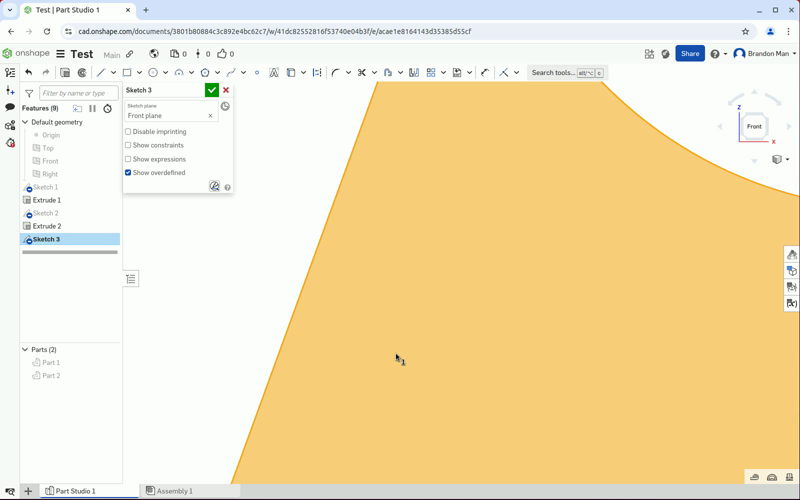
scroll(-6)
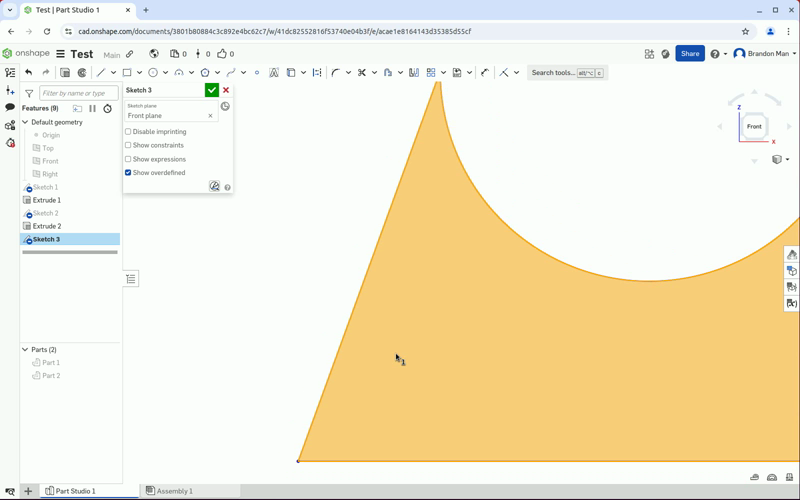
scroll(-6)
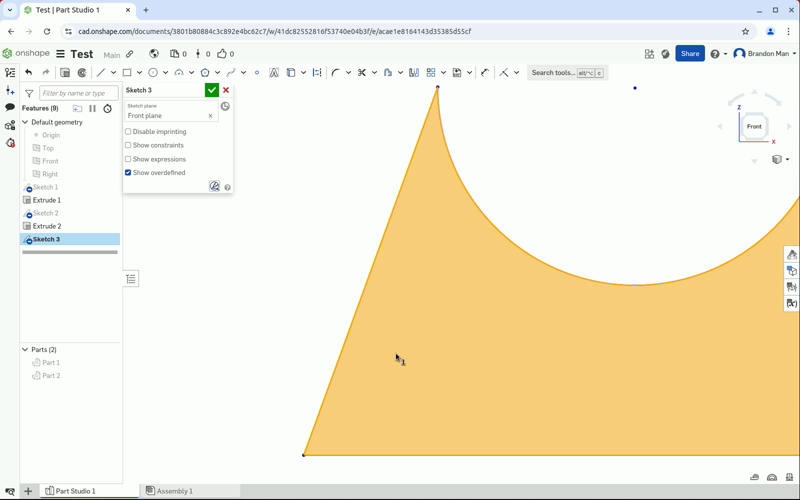
scroll(-6)
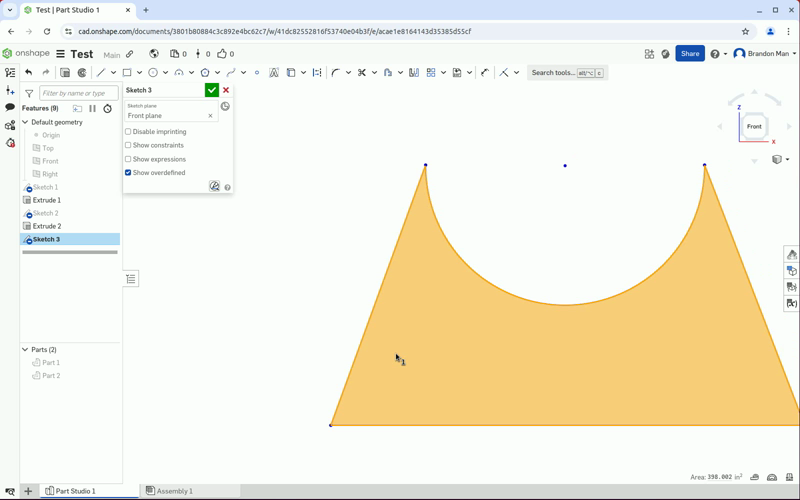
scroll(-6)
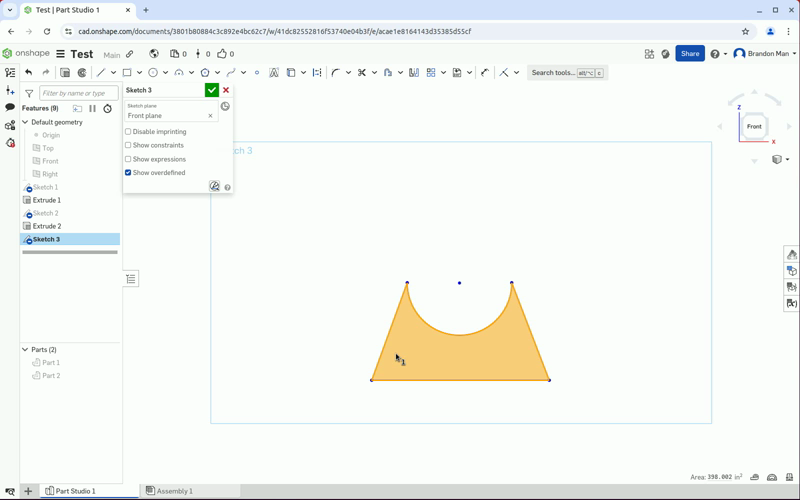
mouse_move(73, 352)
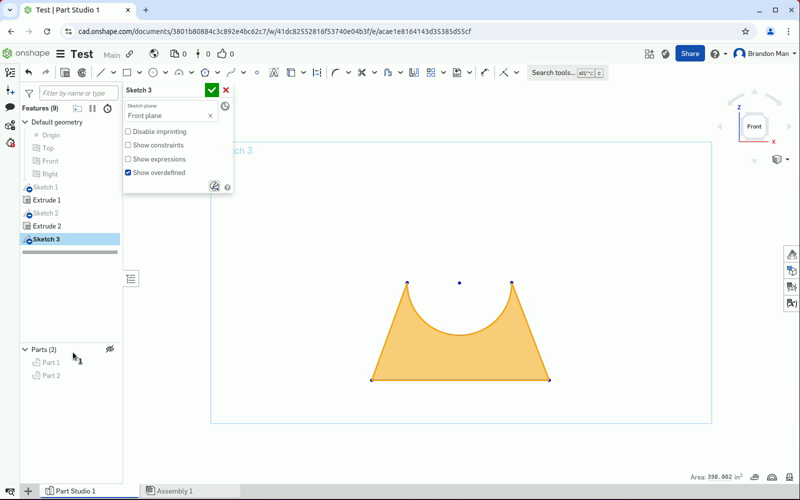
key(shift+y)
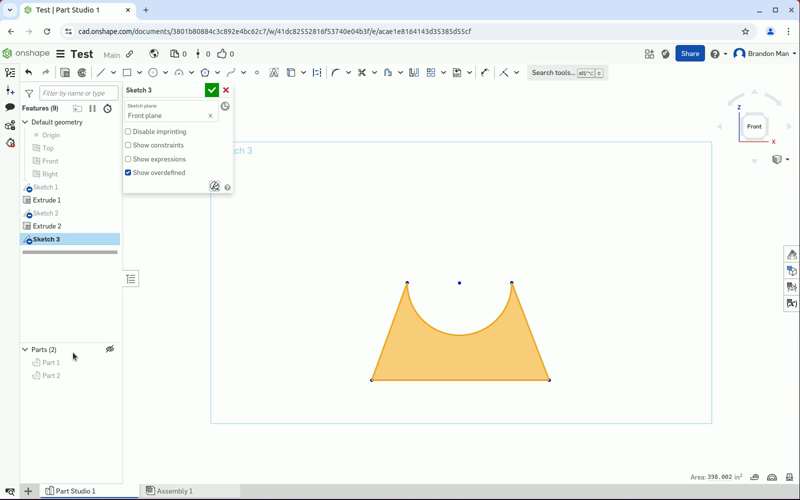
key(shift+e)
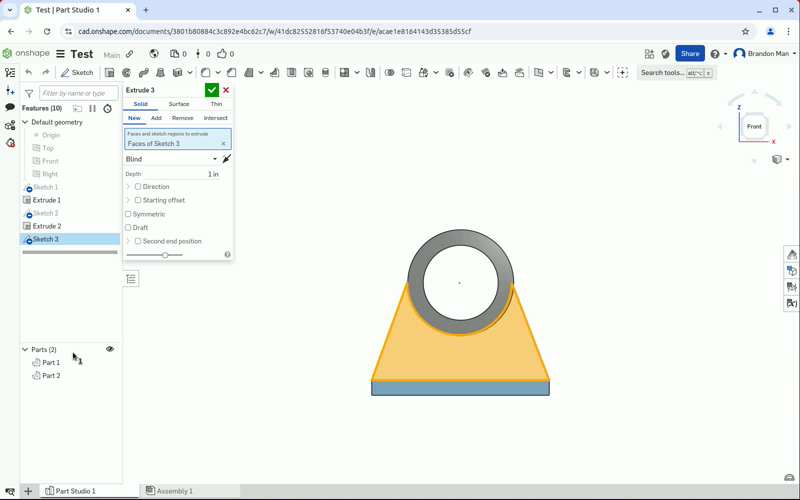
mouse_move(143, 106)
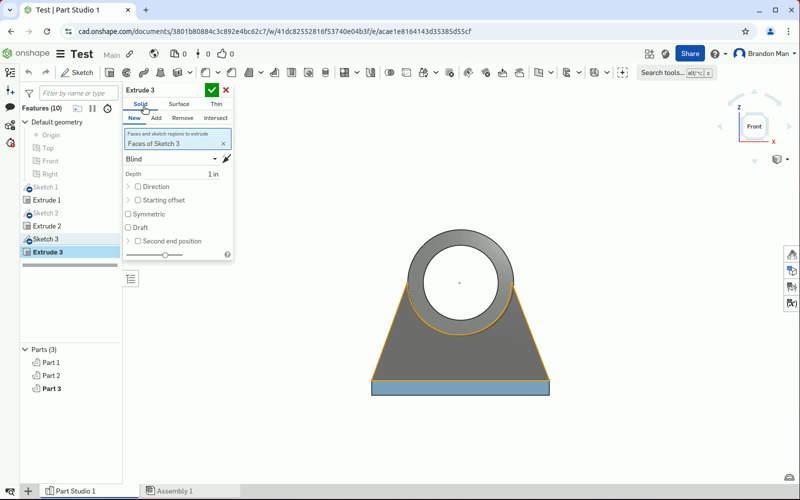
click(143, 106)
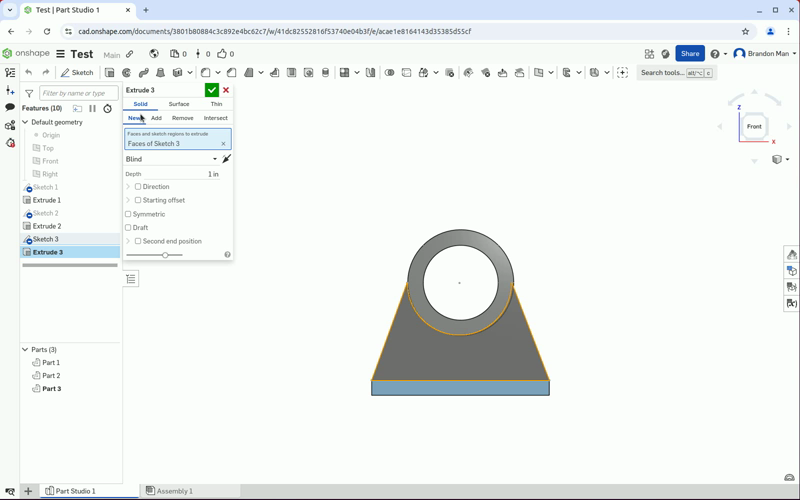
mouse_move(137, 120)
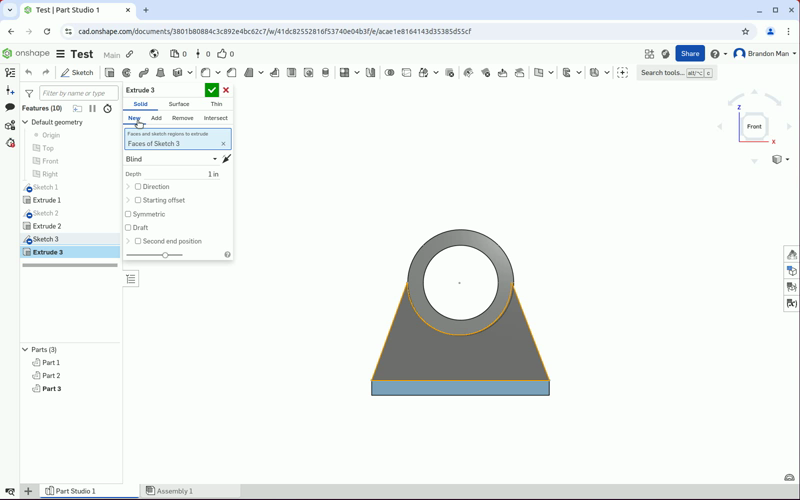
click(137, 120)
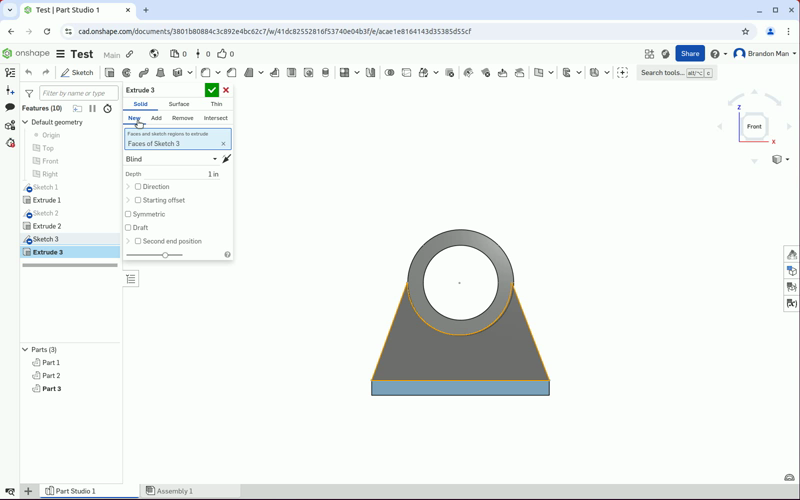
key(tab, 4)
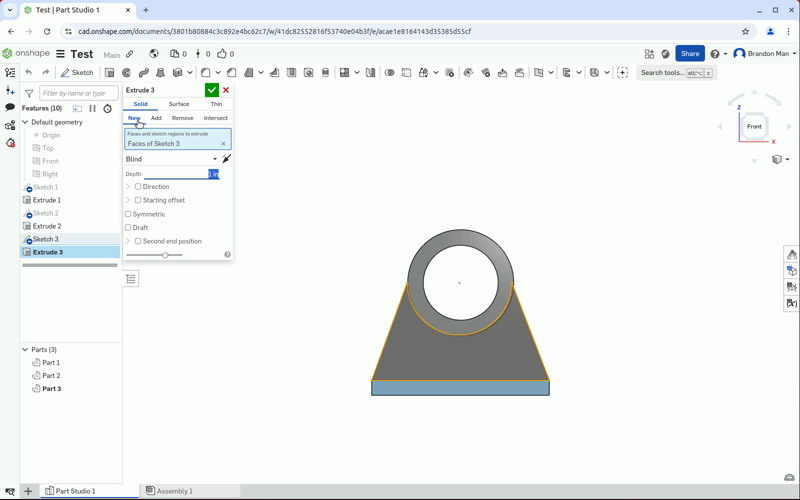
text(7.703)
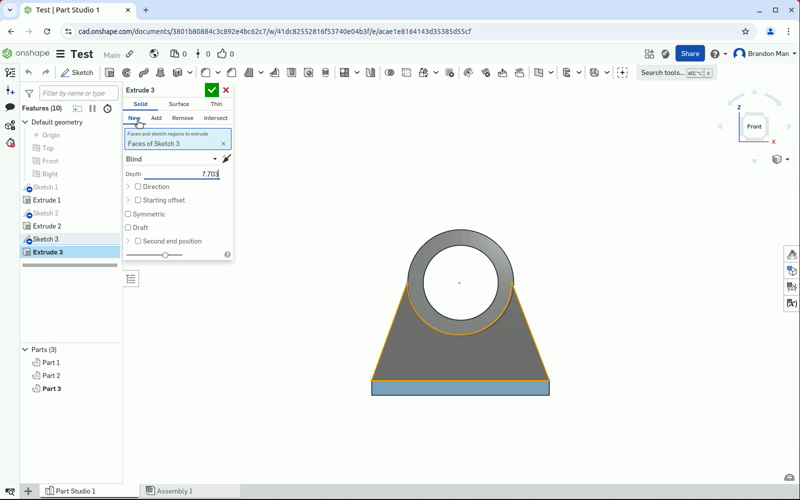
key(enter)
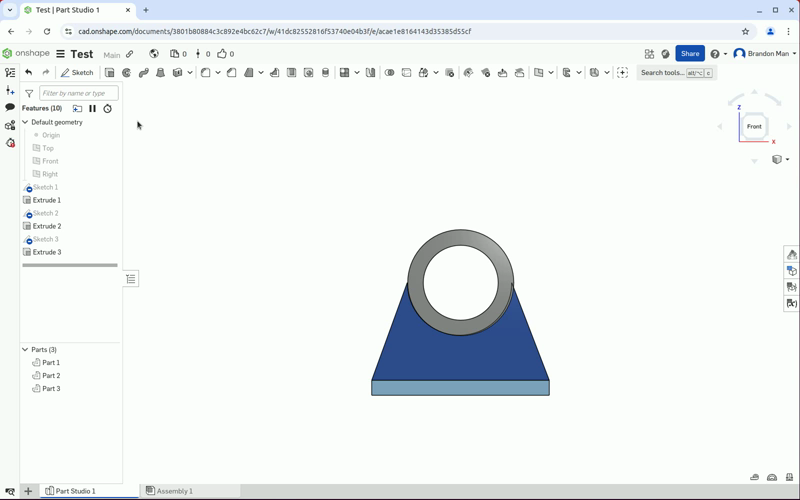
key(shift+h)
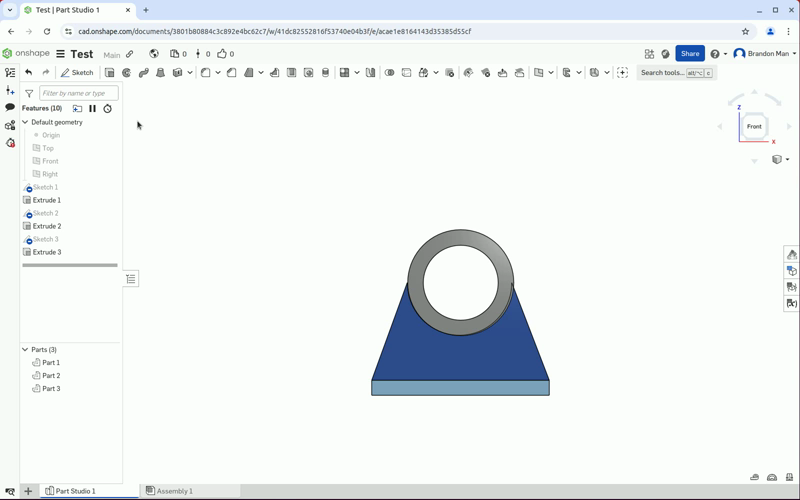
key(shift+h)
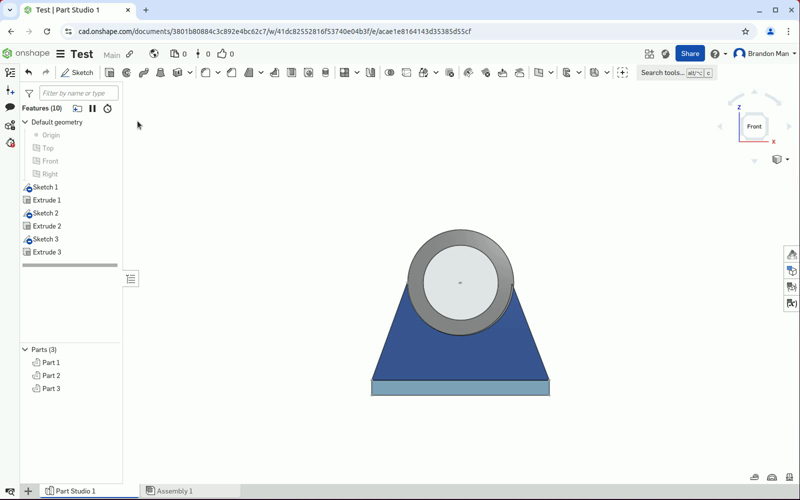
key(shift+7)
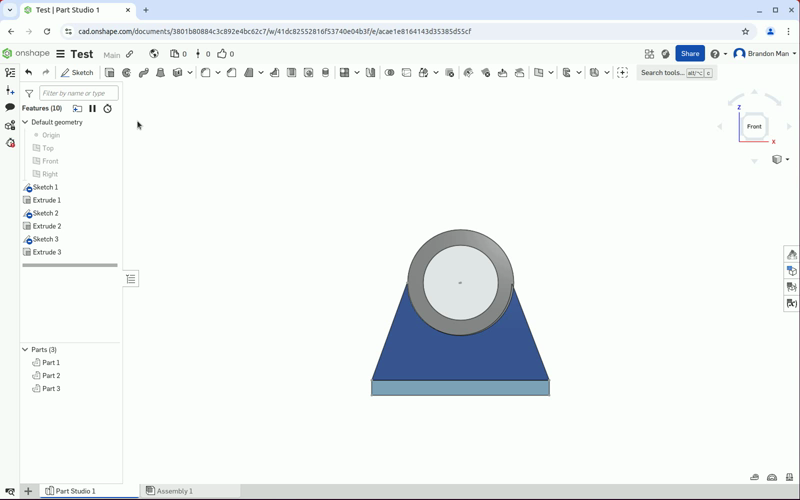
key(left, 2)
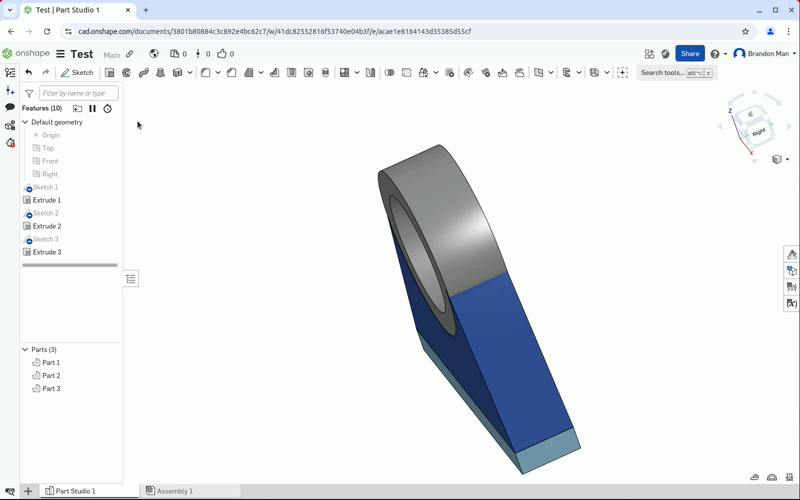
key(down, 2)
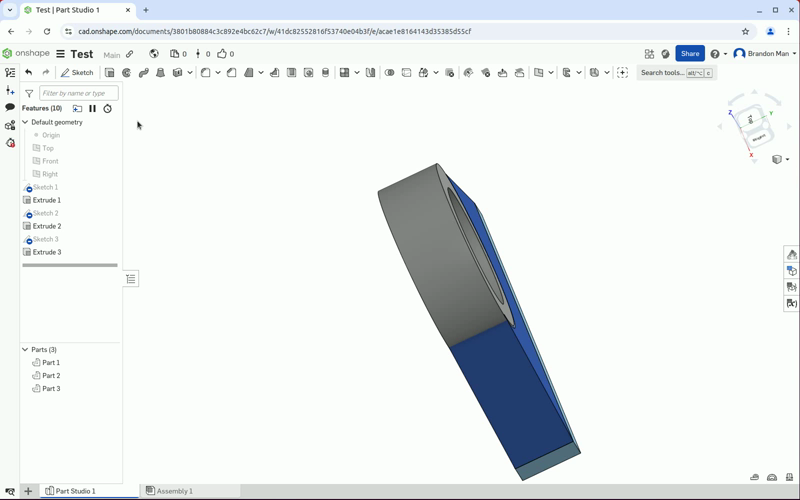
key(up, 2)
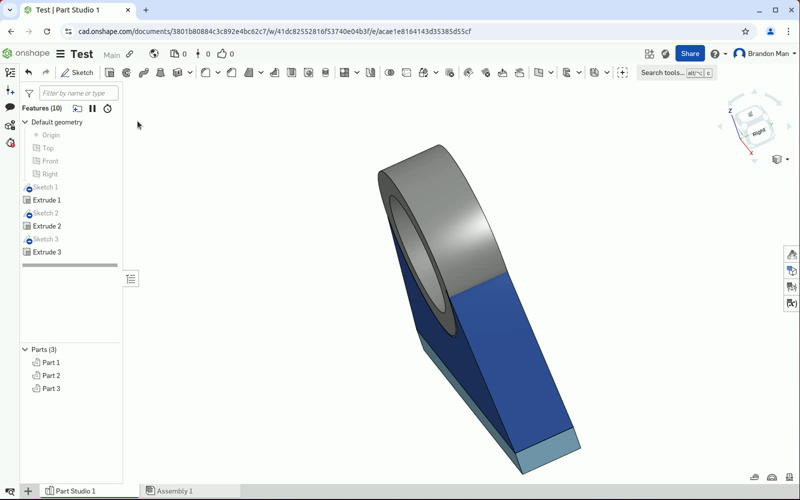
key(right, 2)
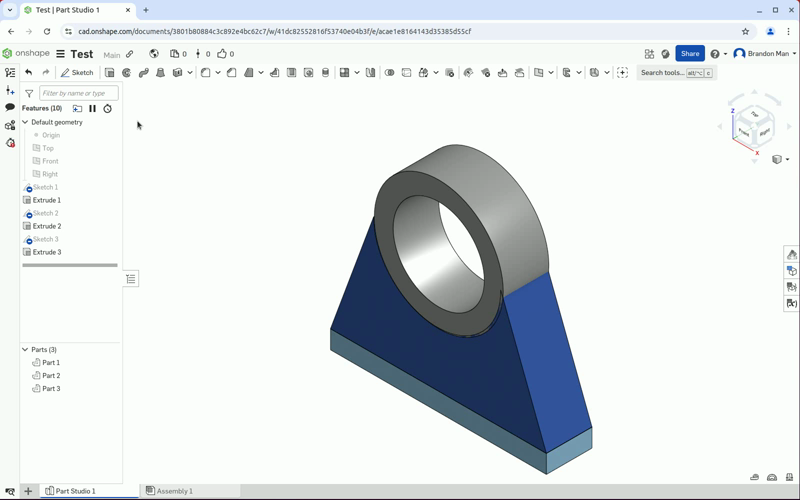
mouse_move(73, 189)
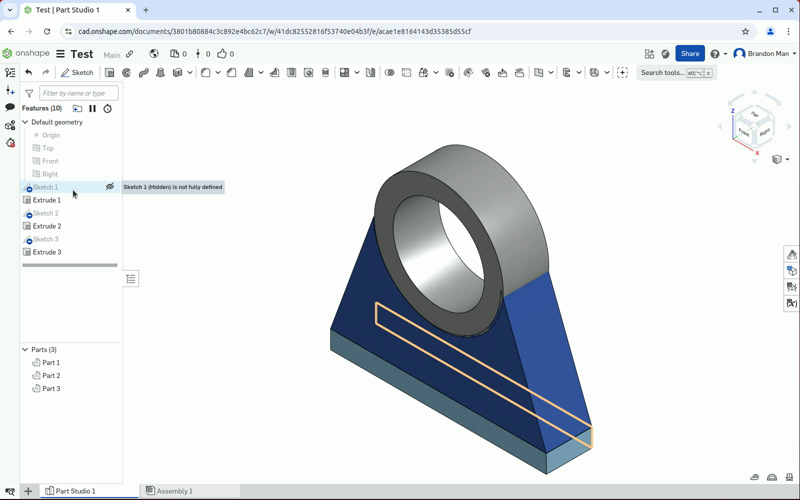
click(73, 189)